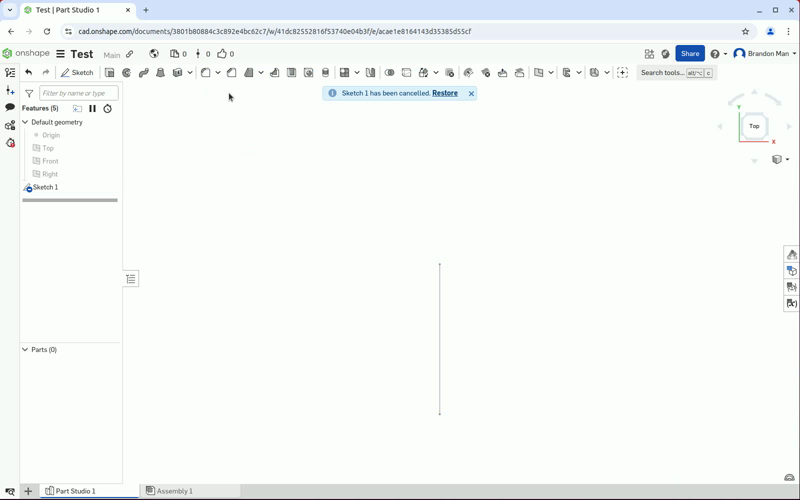
key(shift+h)
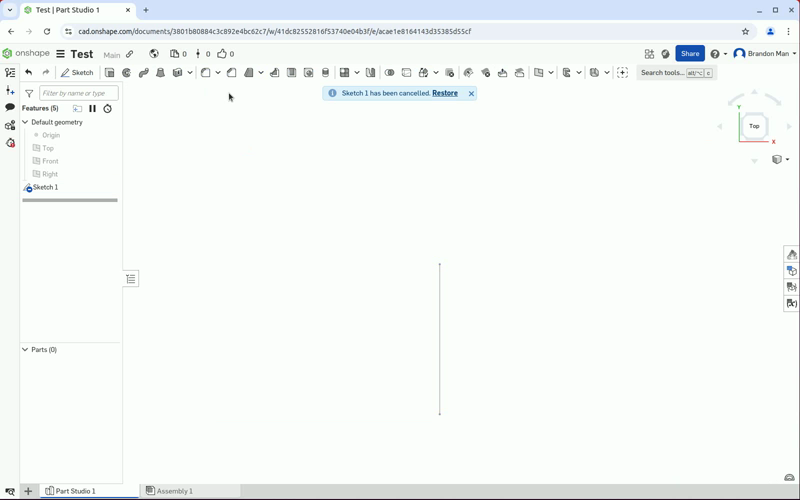
key(shift+s)
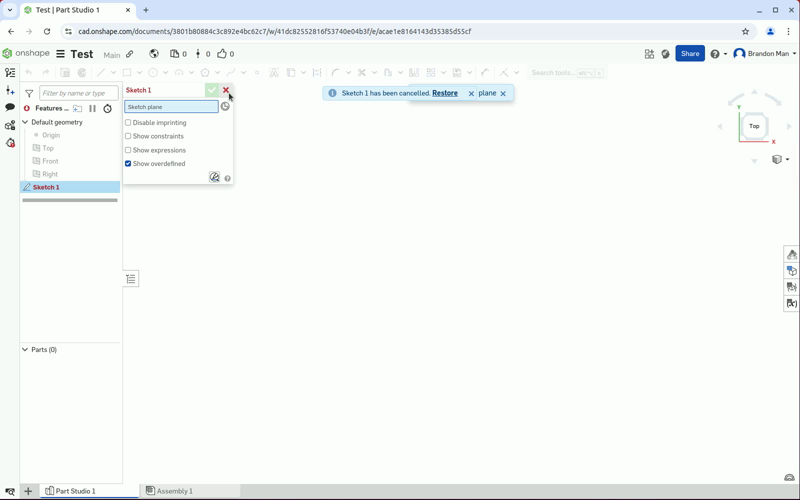
mouse_move(73, 150)
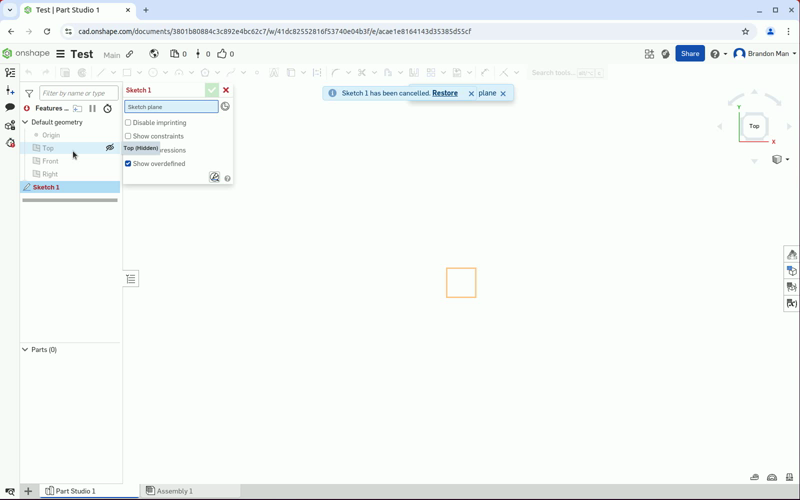
click(73, 150)
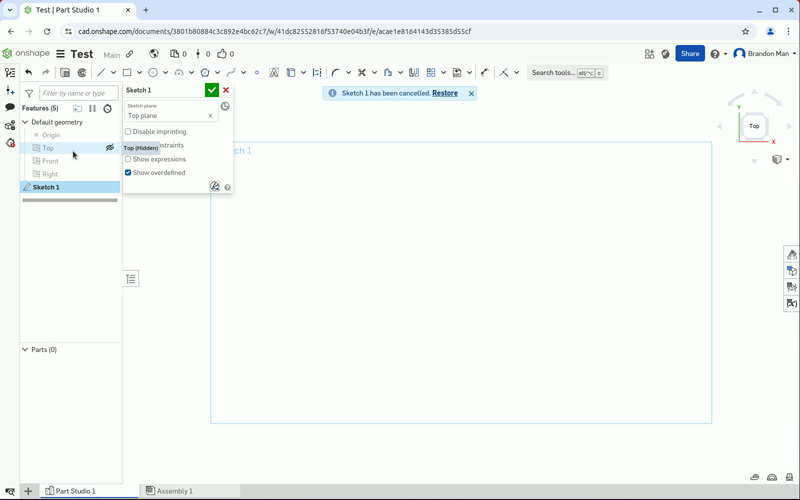
mouse_move(73, 352)
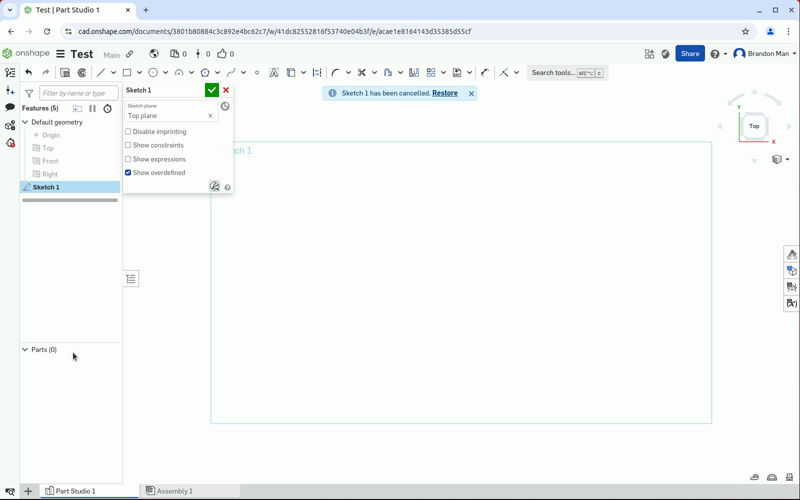
key(y)
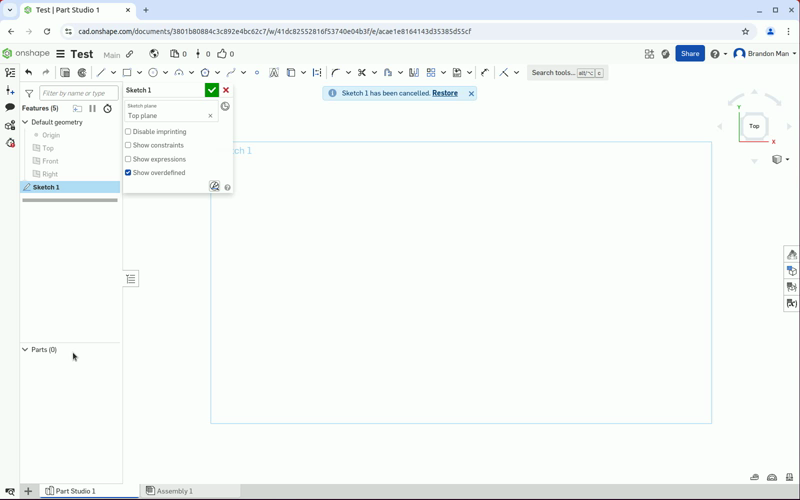
key(l)
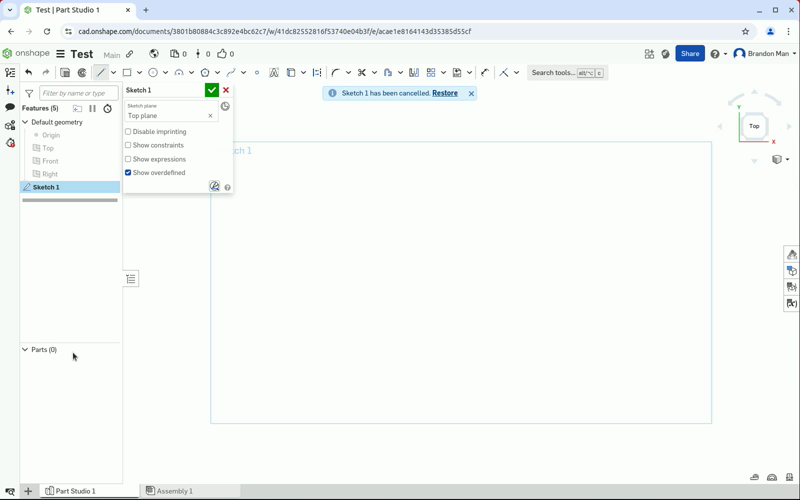
key_down(shift)
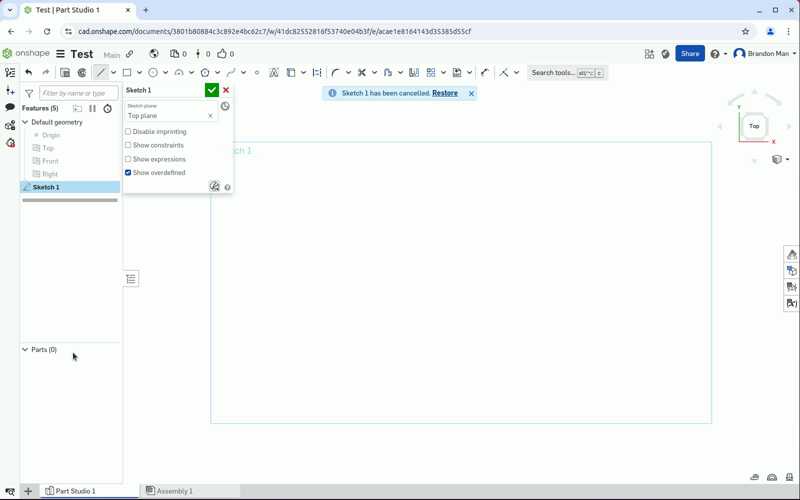
mouse_move(348, 351)
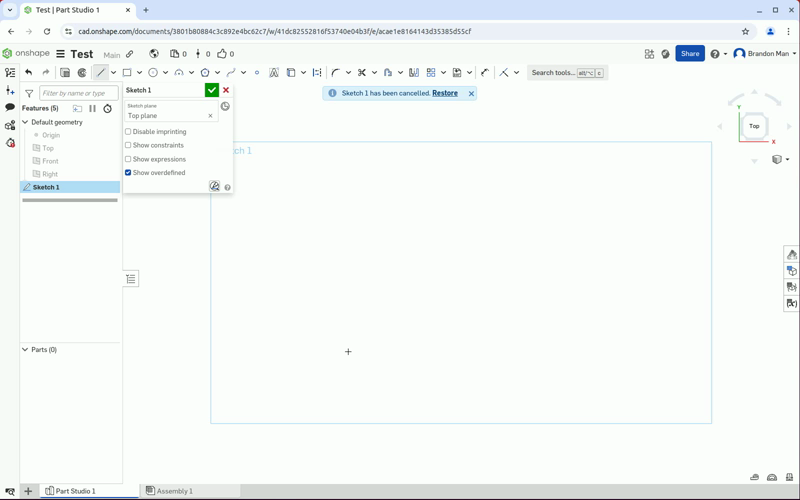
click(348, 351)
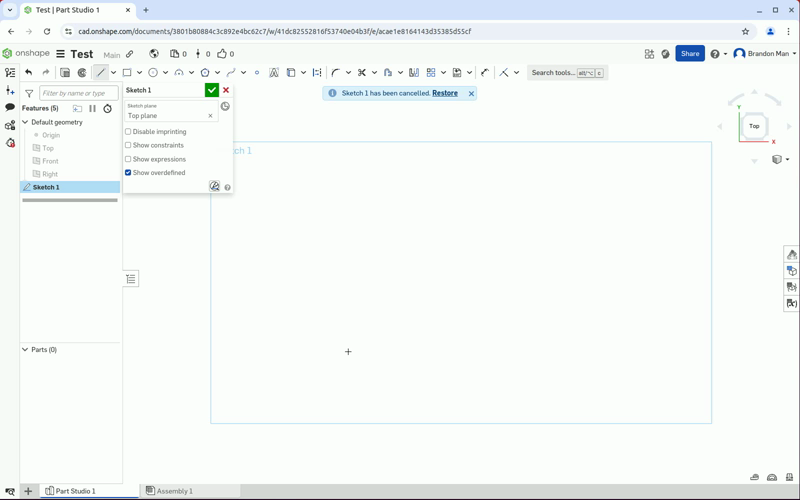
key_up(shift)
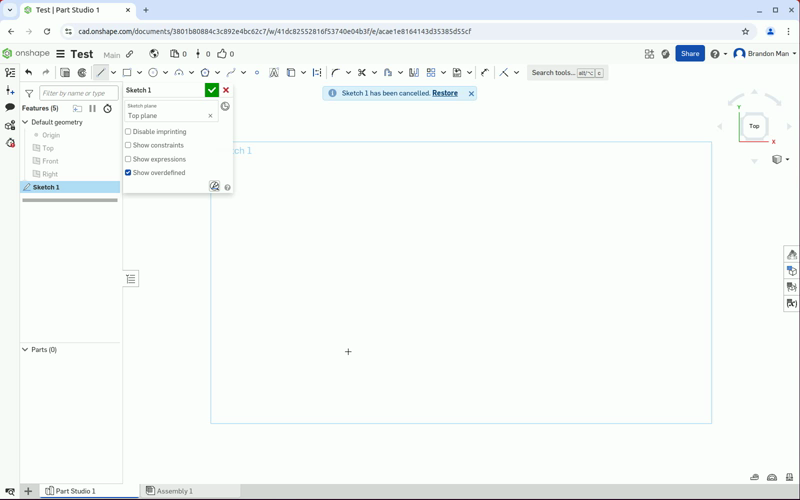
key_down(shift)
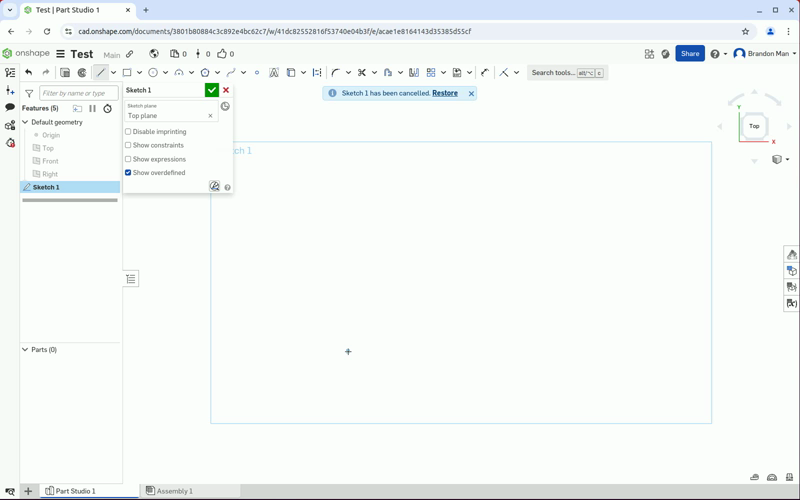
mouse_move(572, 351)
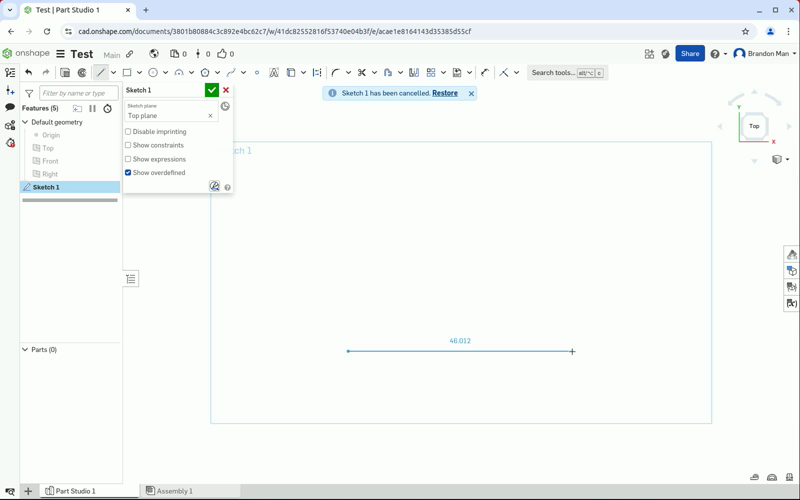
click(572, 351)
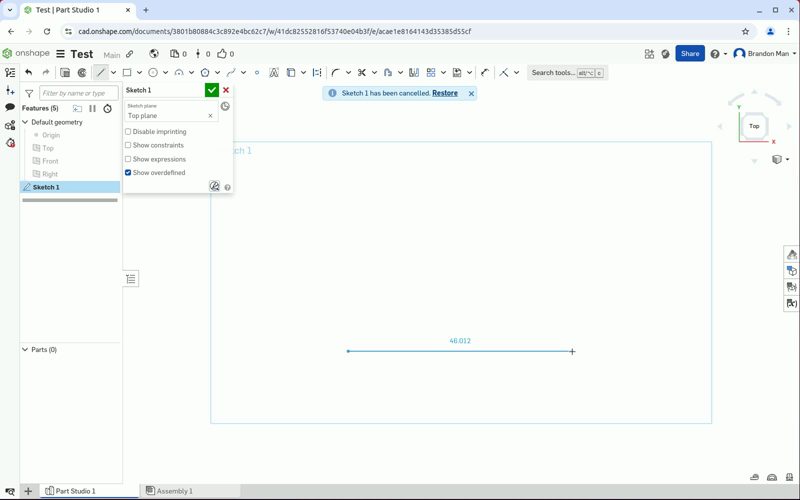
key_up(shift)
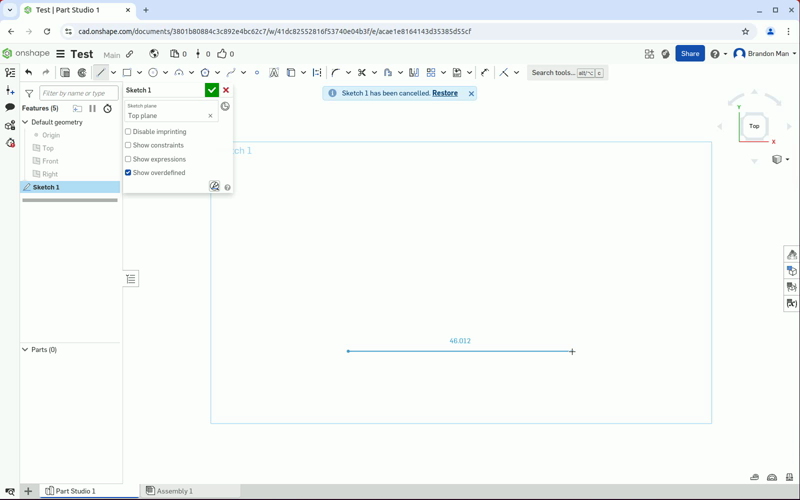
key_down(shift)
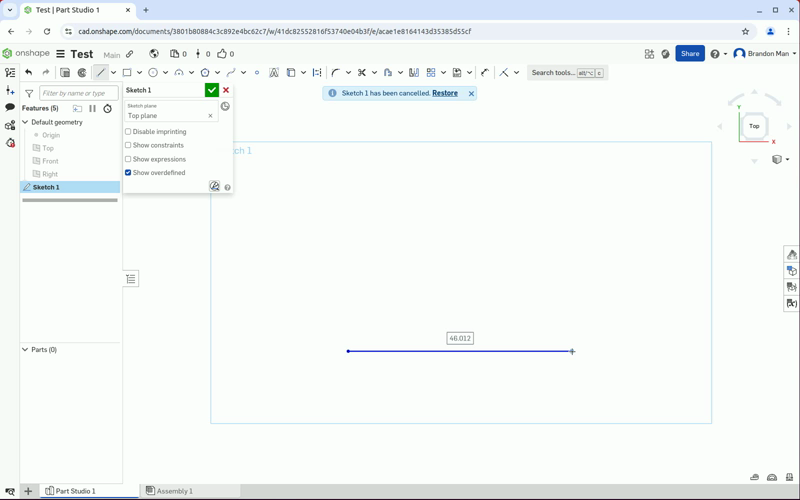
mouse_move(572, 216)
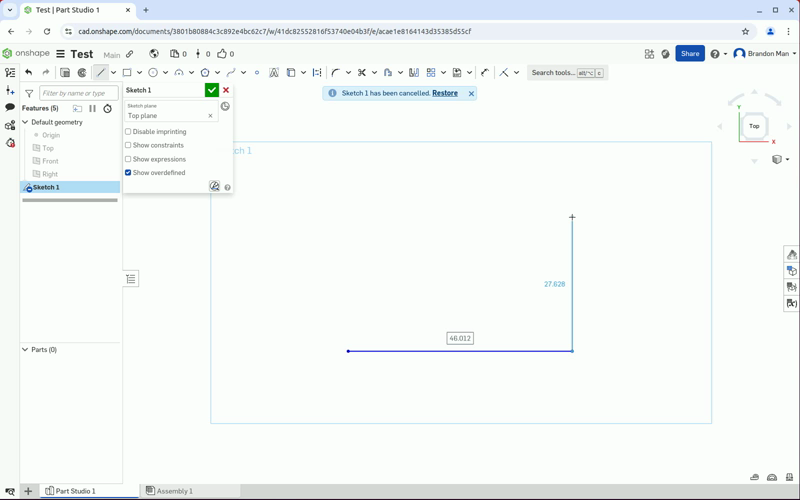
click(572, 216)
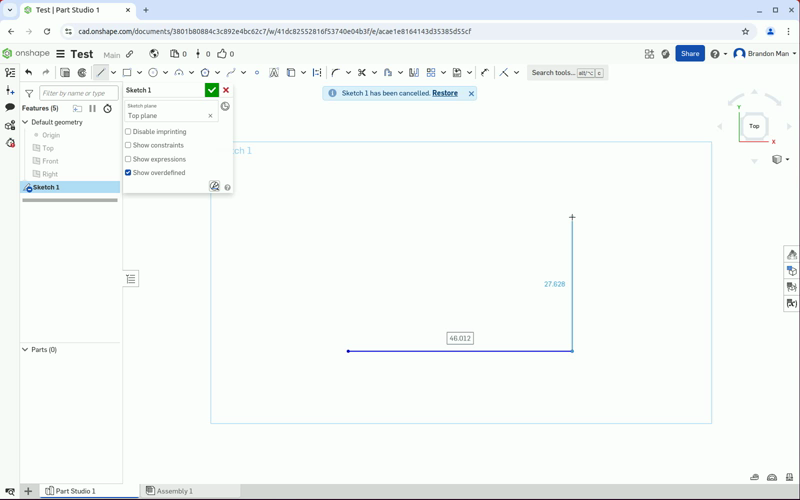
key_up(shift)
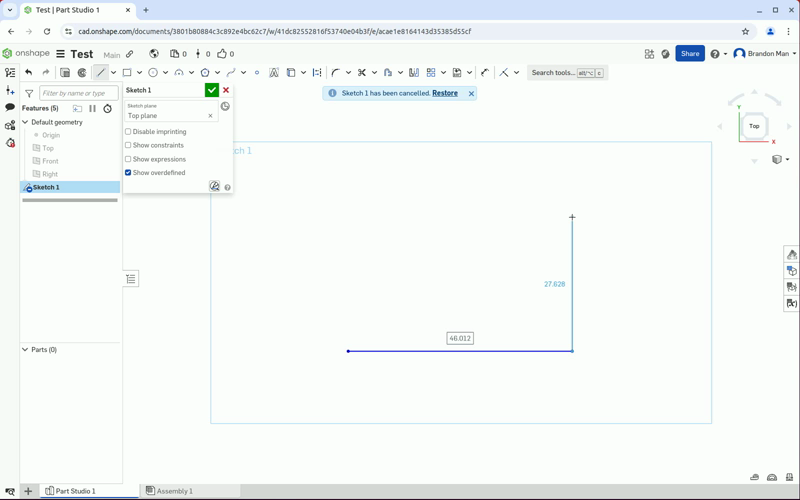
key_down(shift)
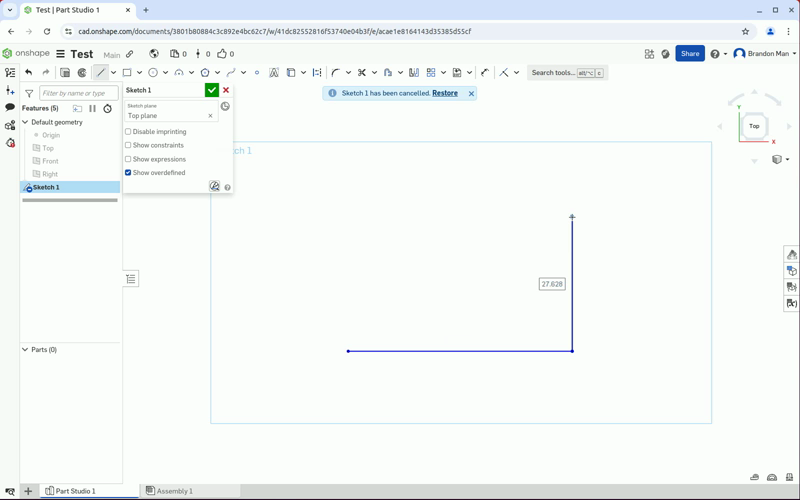
mouse_move(348, 216)
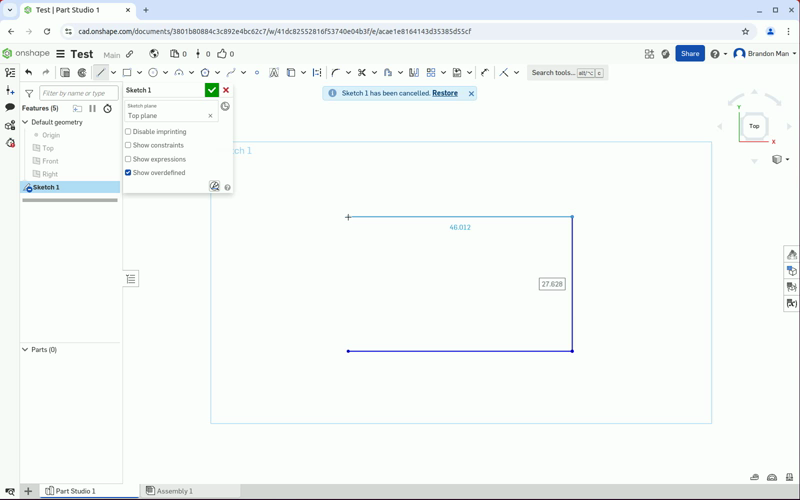
click(348, 216)
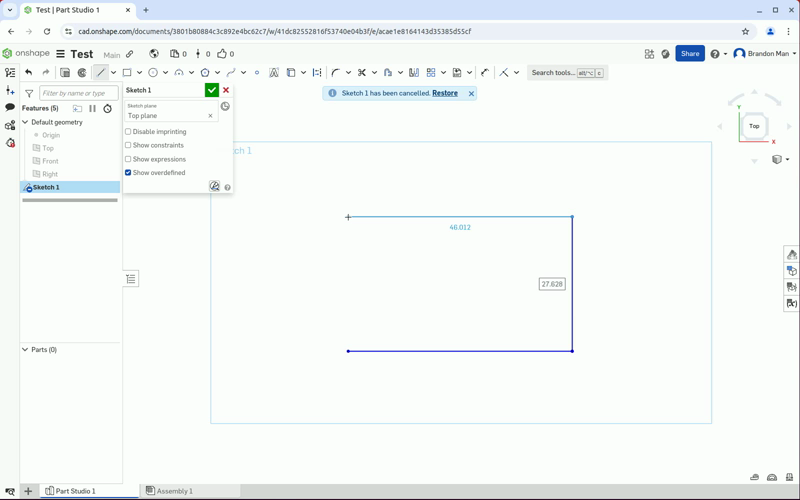
key_up(shift)
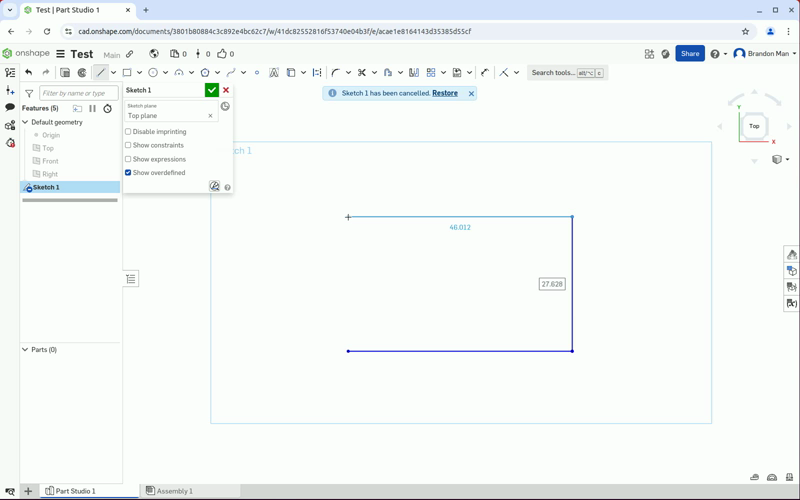
key_down(shift)
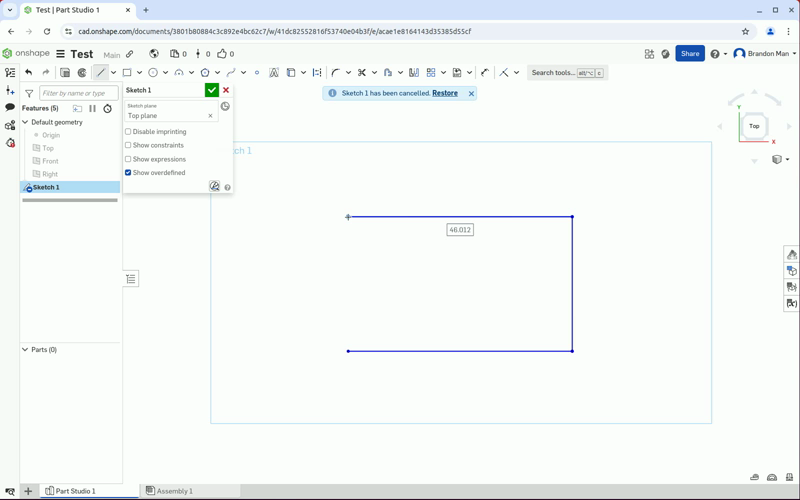
mouse_move(348, 351)
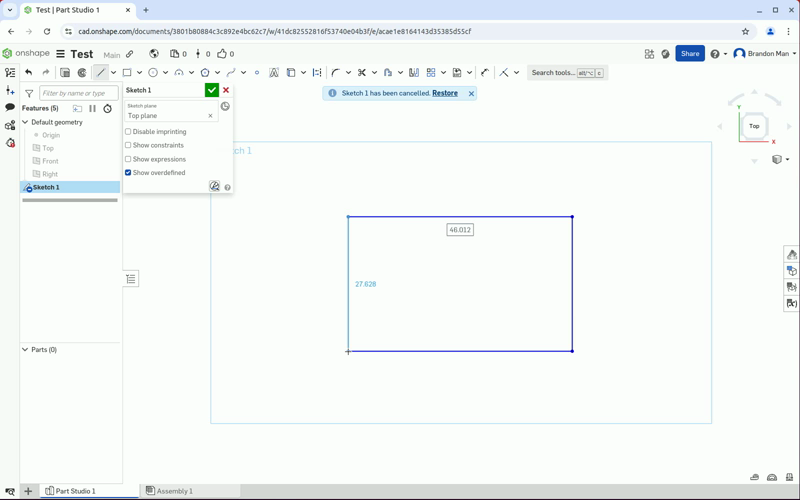
key_up(shift)
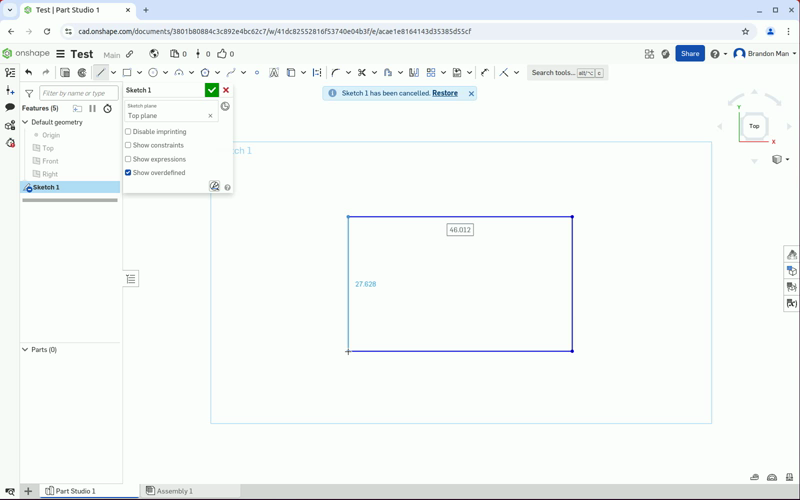
click(348, 351)
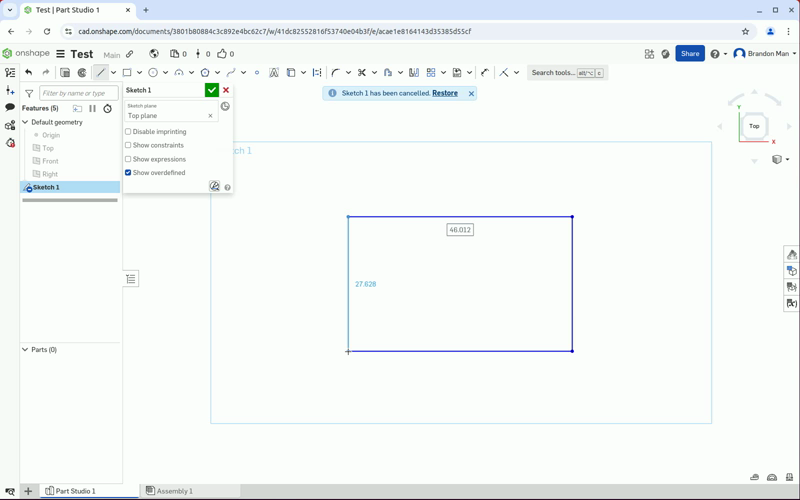
key(esc)
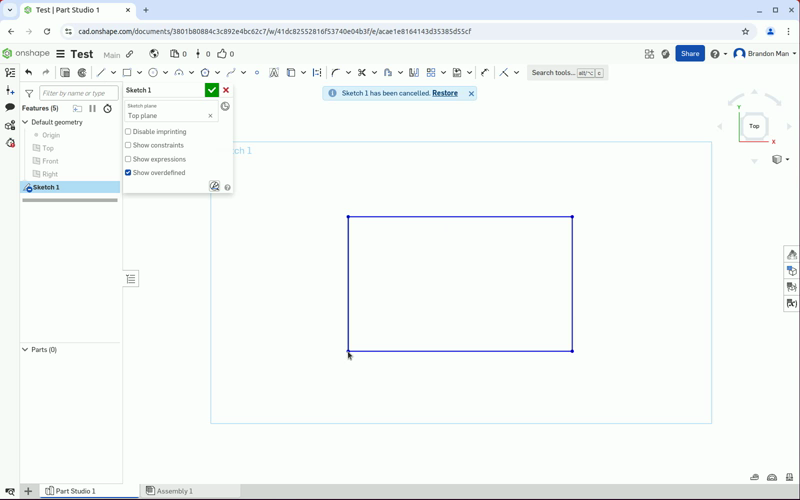
mouse_move(473, 249)
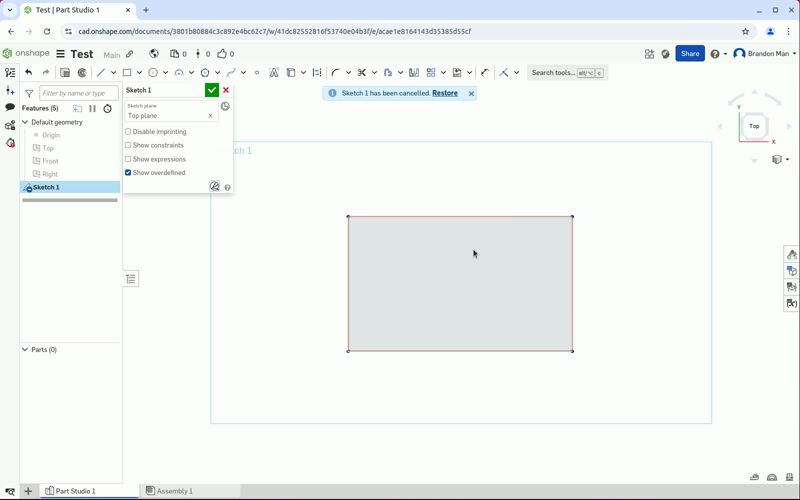
click(473, 249)
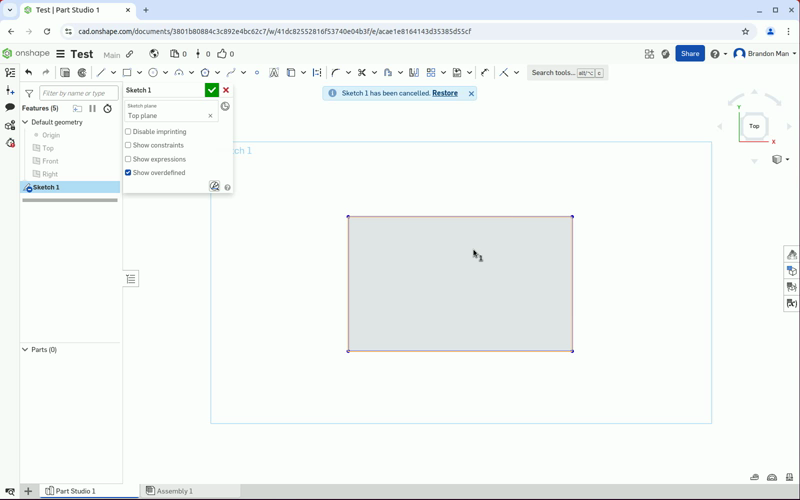
mouse_move(73, 352)
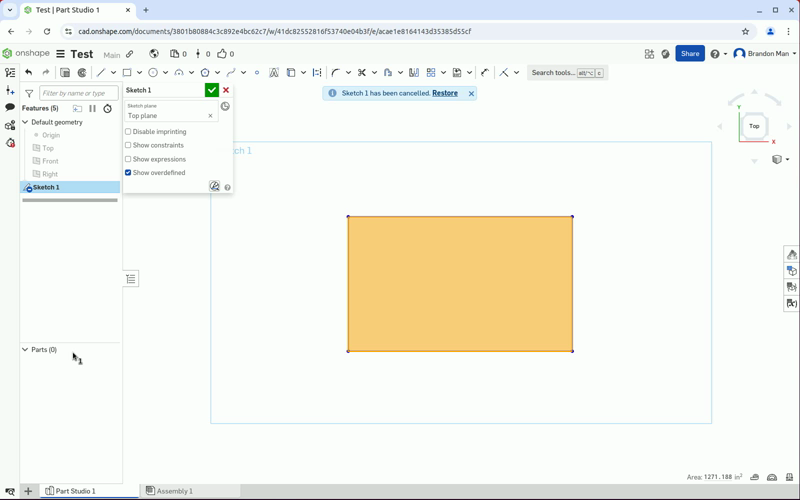
key(shift+y)
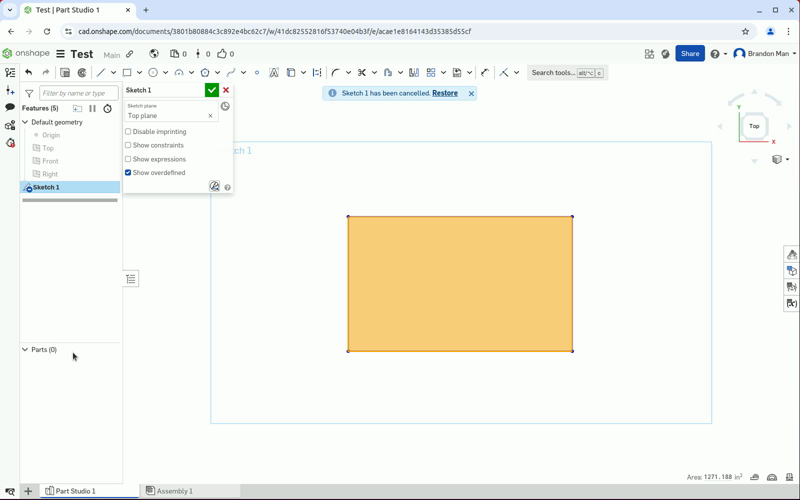
key(shift+e)
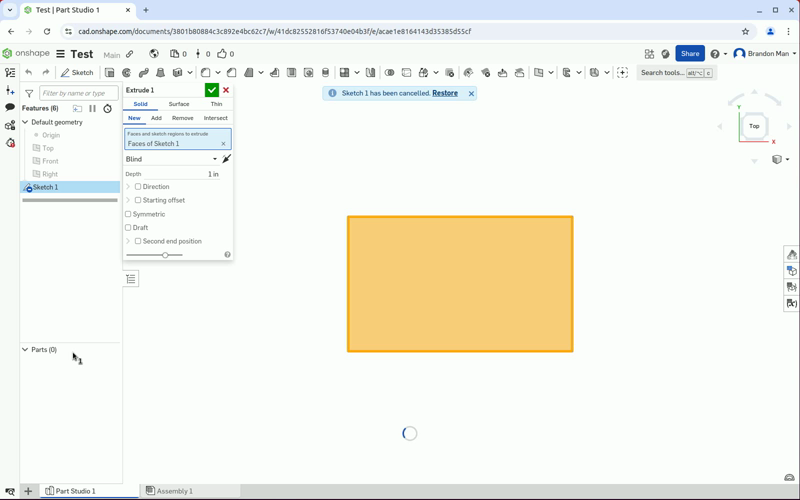
mouse_move(143, 106)
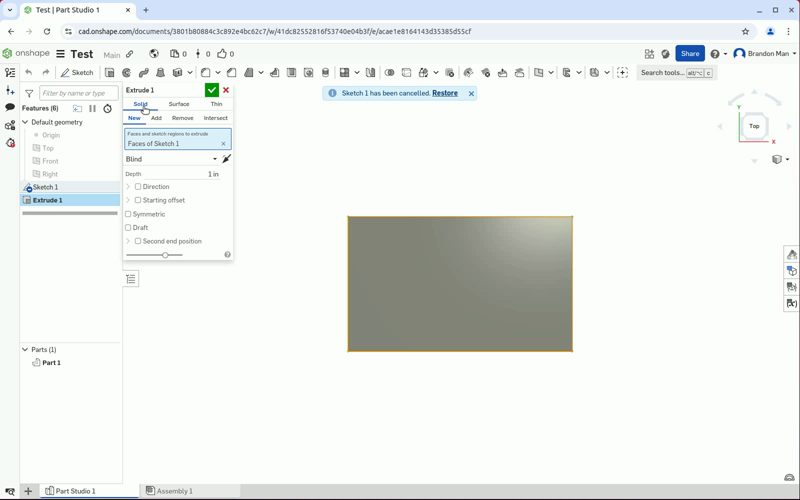
click(143, 106)
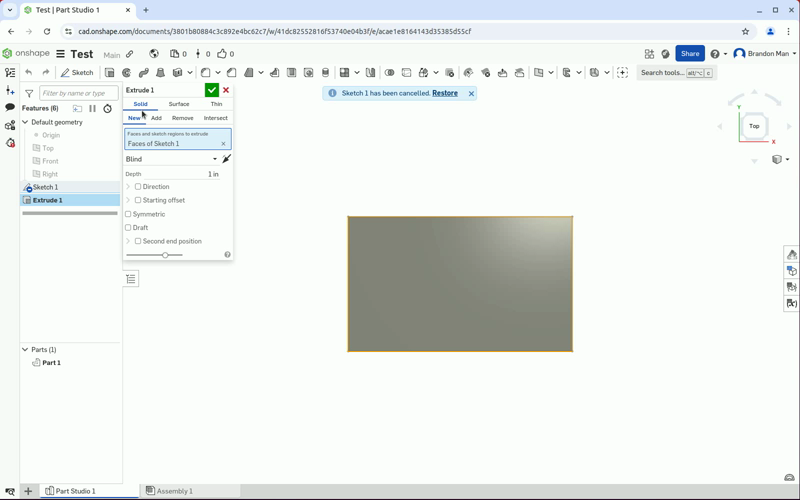
mouse_move(137, 120)
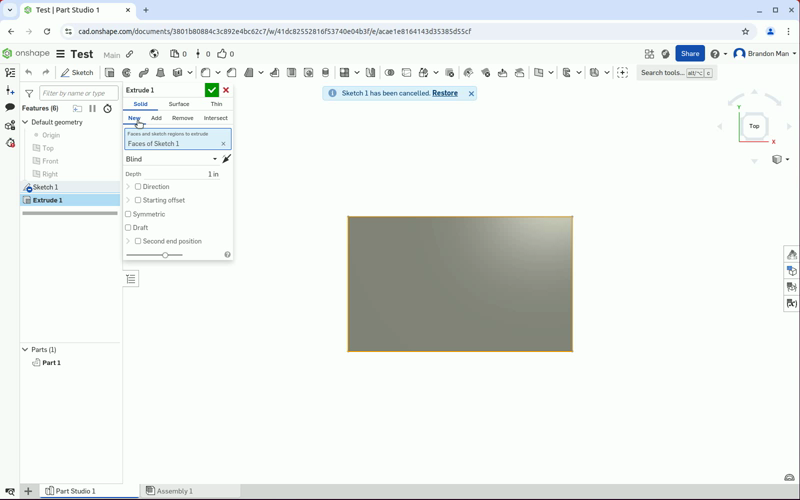
click(137, 120)
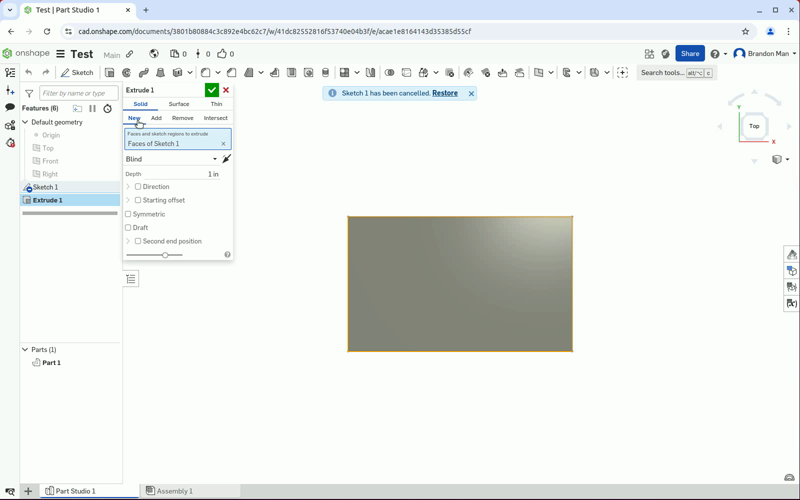
key(tab, 4)
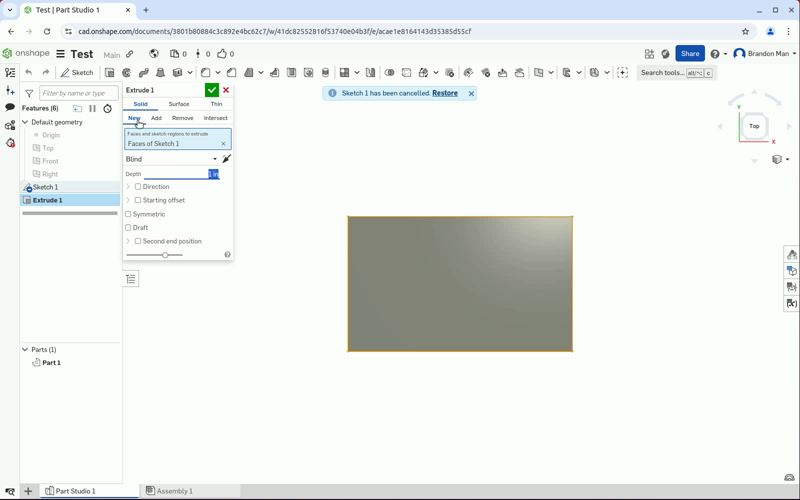
text(2.166)
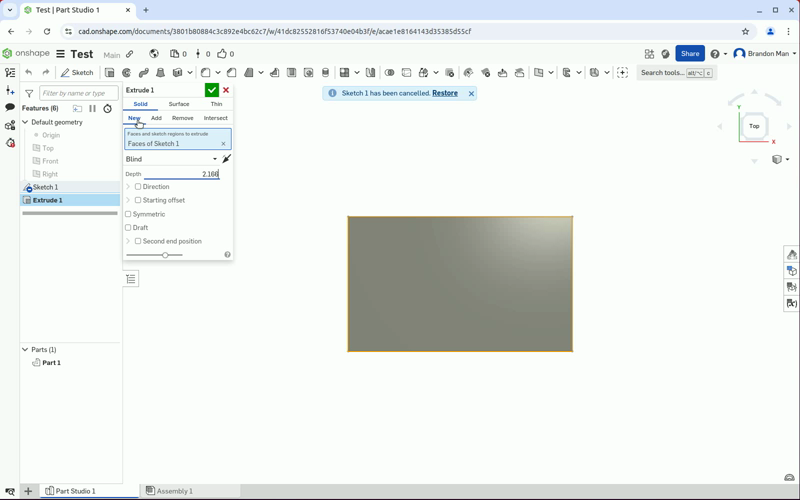
key(enter)
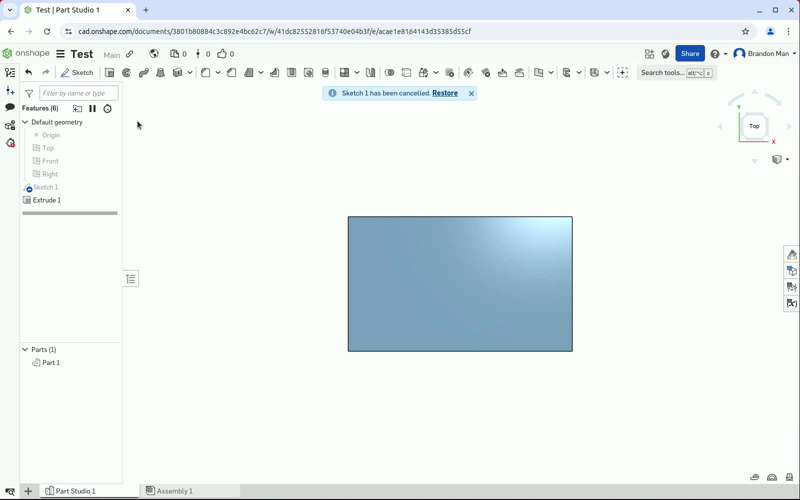
key(shift+h)
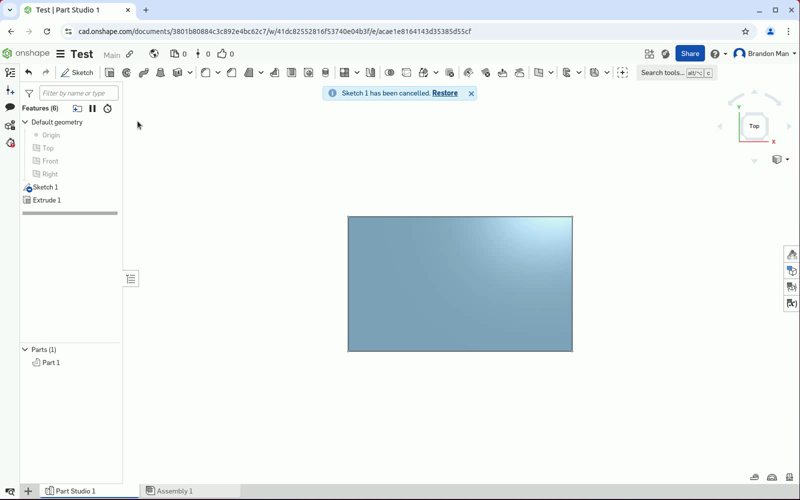
key(shift+h)
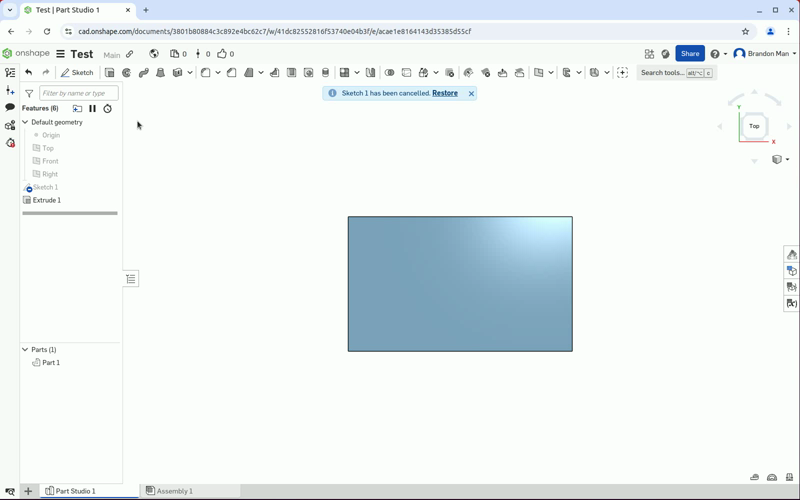
mouse_move(73, 189)
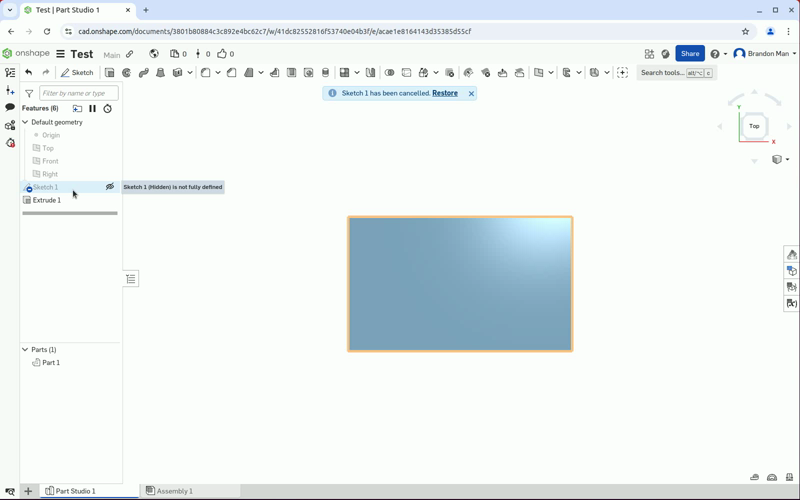
click(73, 189)
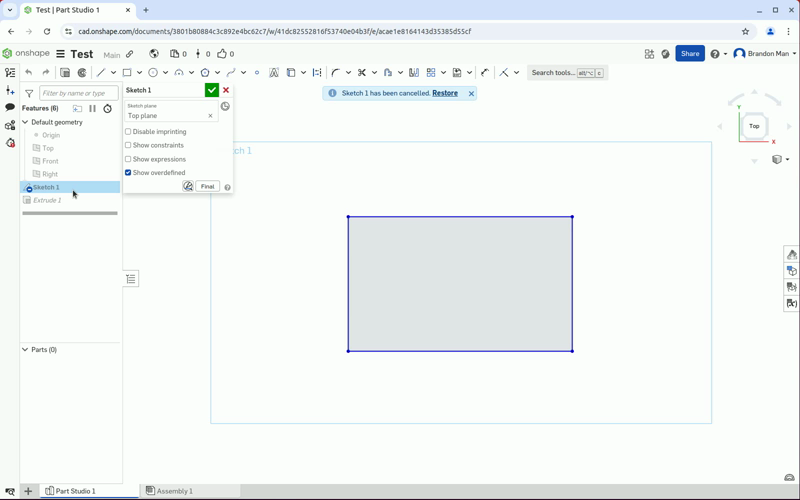
mouse_move(229, 92)
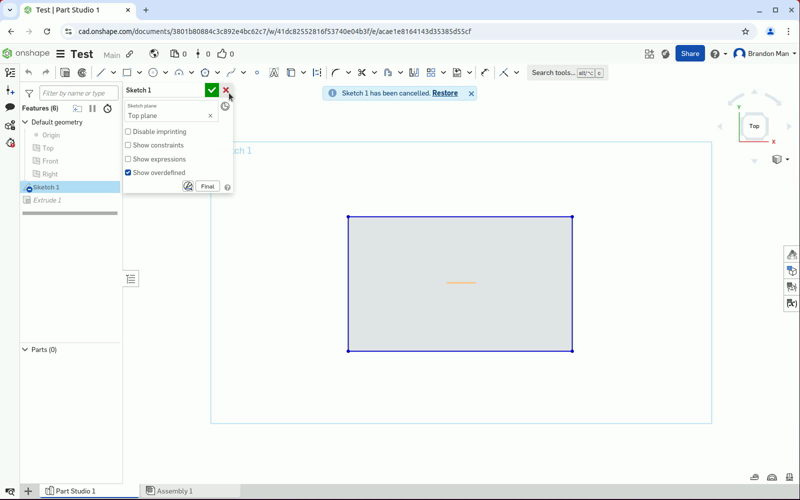
click(229, 92)
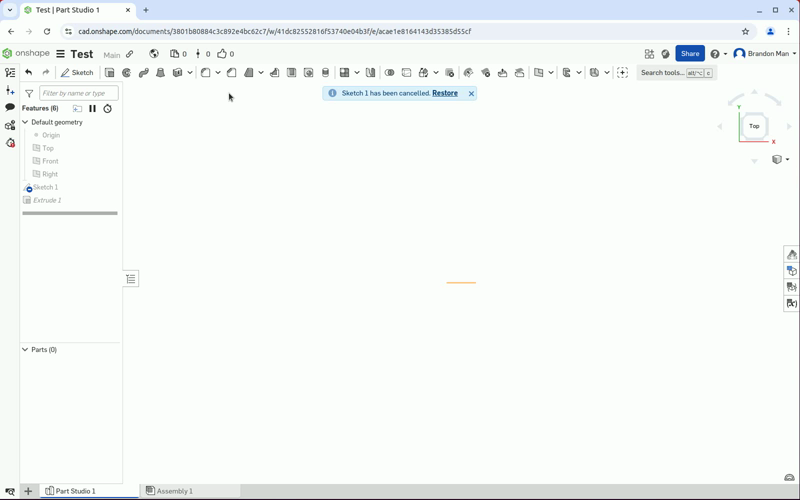
mouse_move(541, 75)
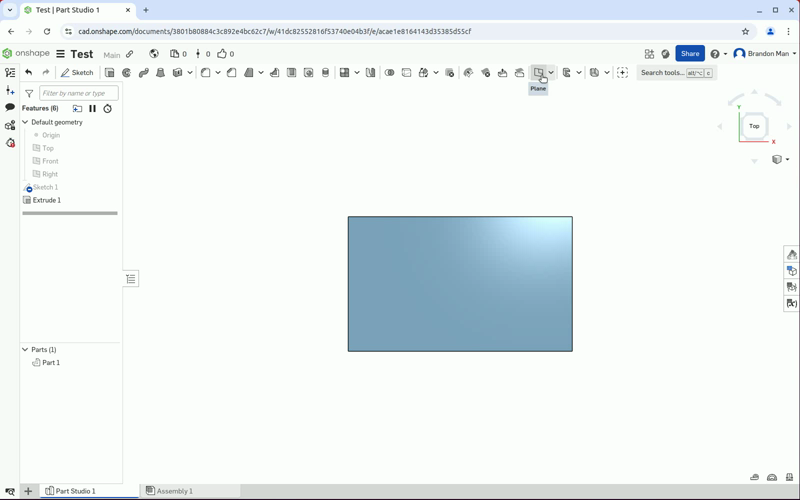
click(541, 75)
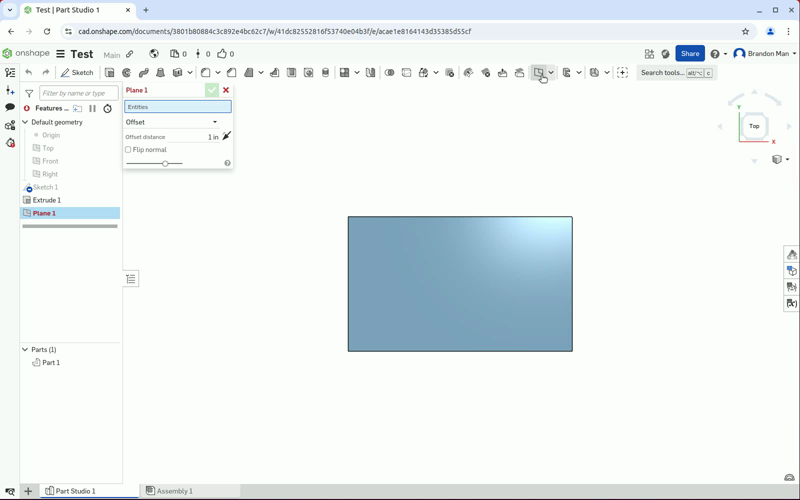
mouse_move(73, 150)
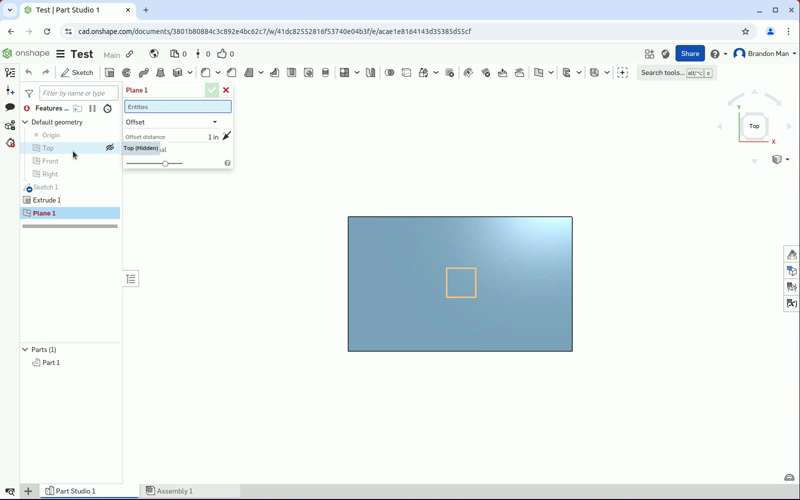
click(73, 150)
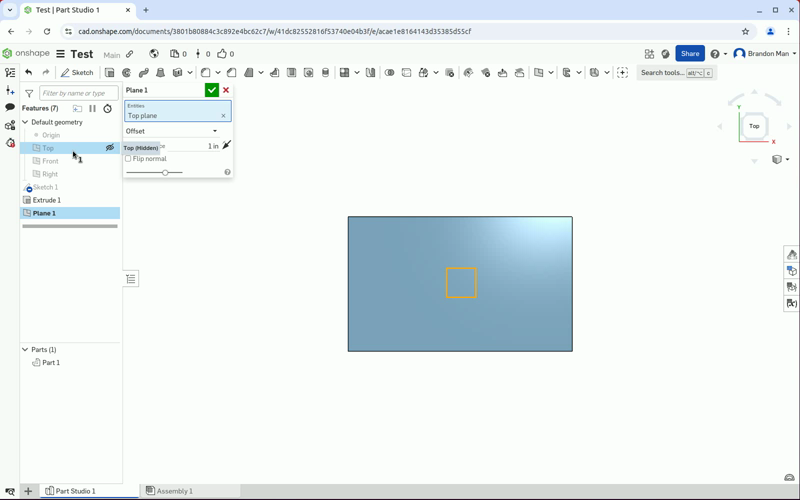
key(tab, 2)
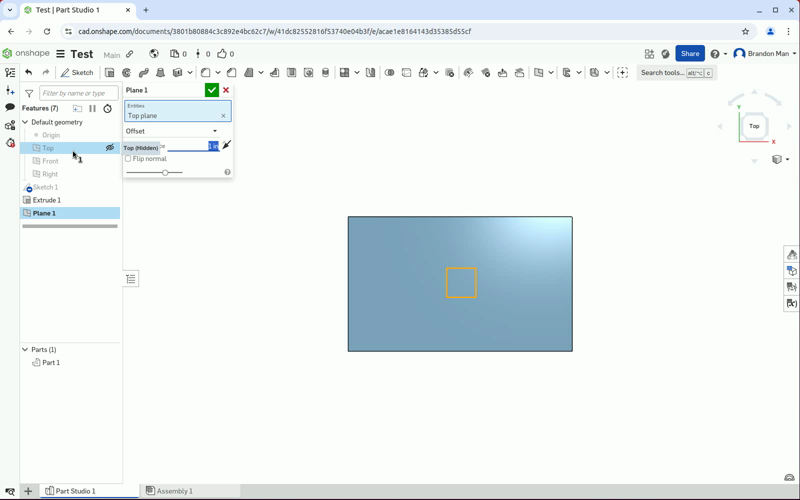
text(2.157)
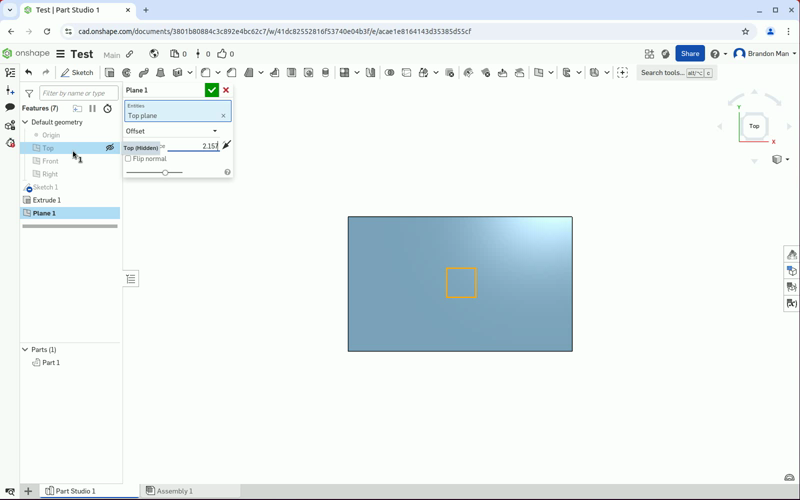
key(enter, 2)
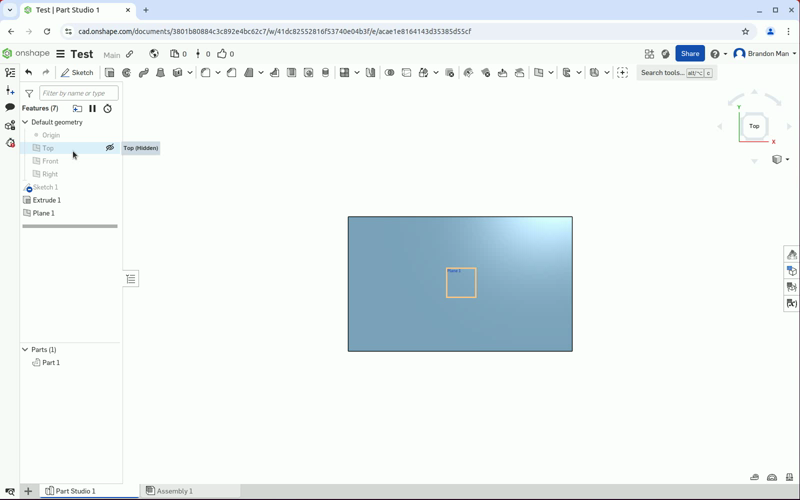
key(shift+s)
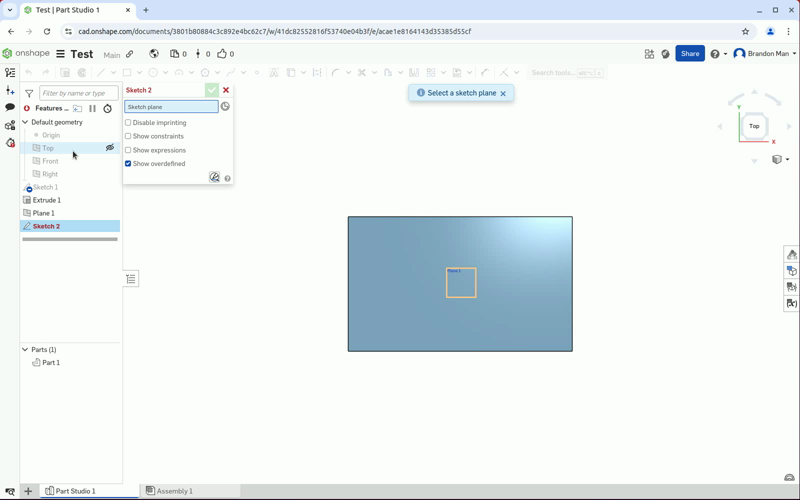
mouse_move(73, 215)
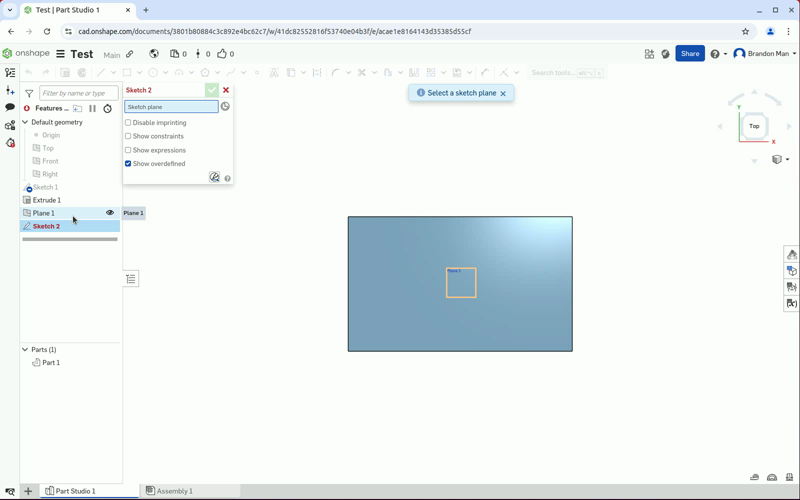
click(73, 215)
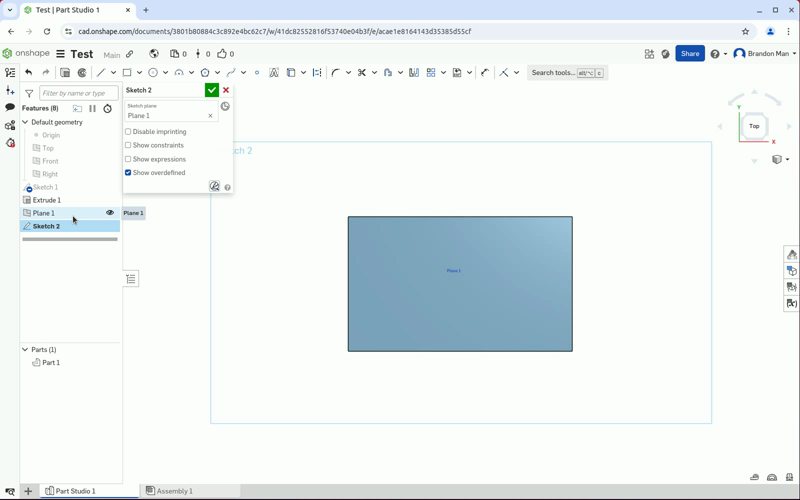
mouse_move(73, 352)
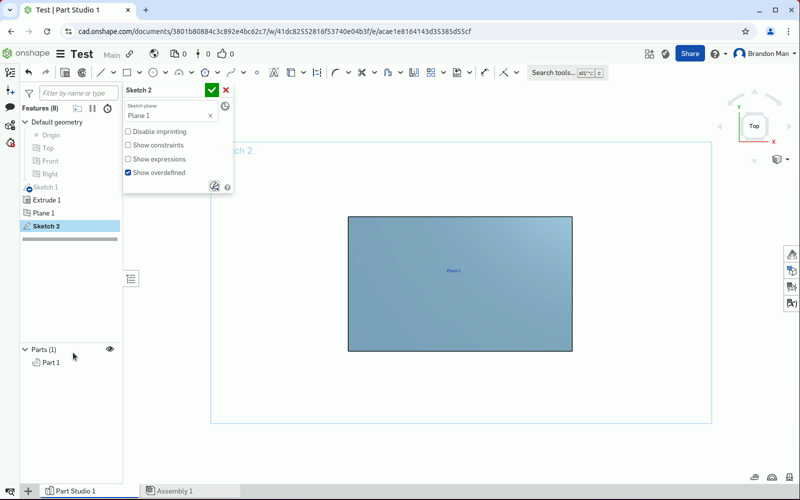
key(y)
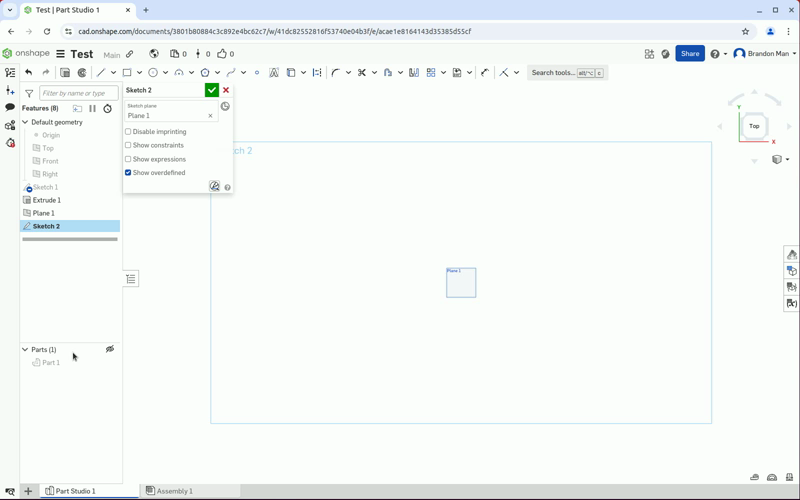
key(l)
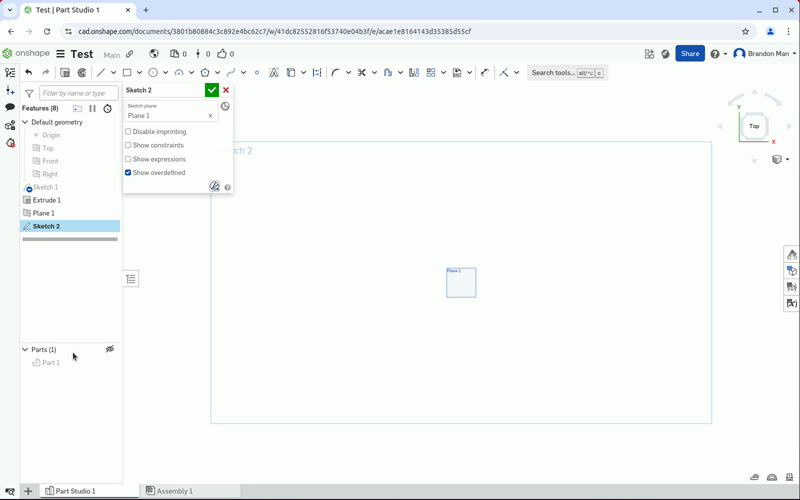
key_down(shift)
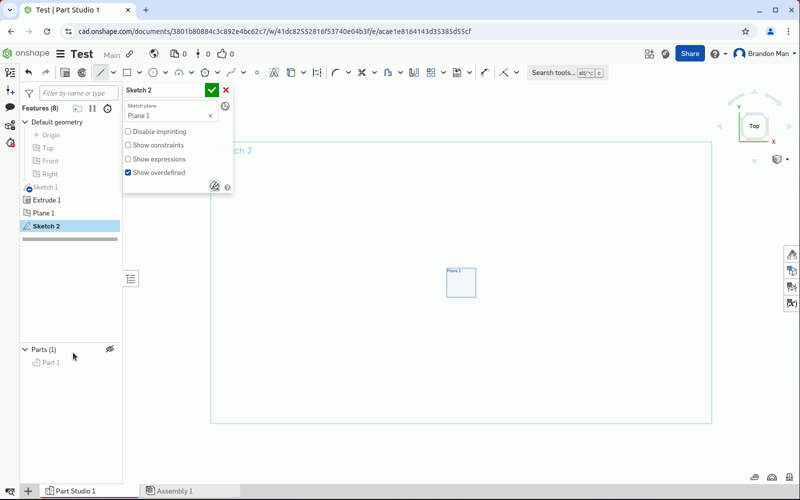
mouse_move(370, 342)
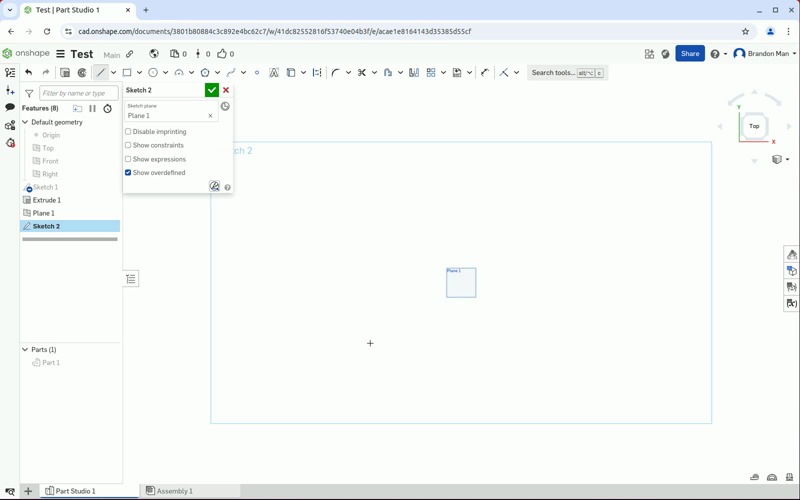
click(370, 342)
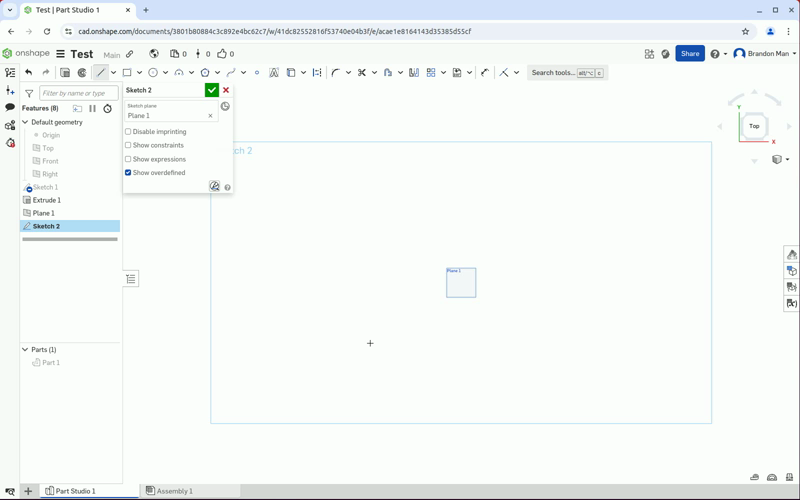
key_up(shift)
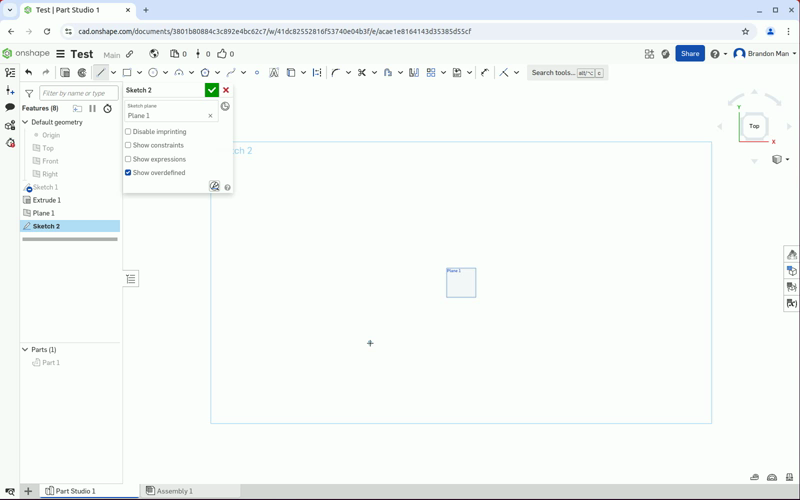
key_down(shift)
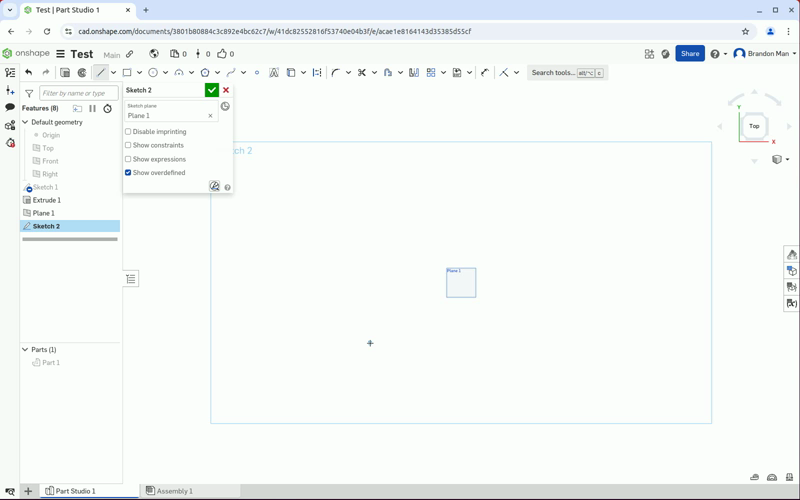
mouse_move(550, 342)
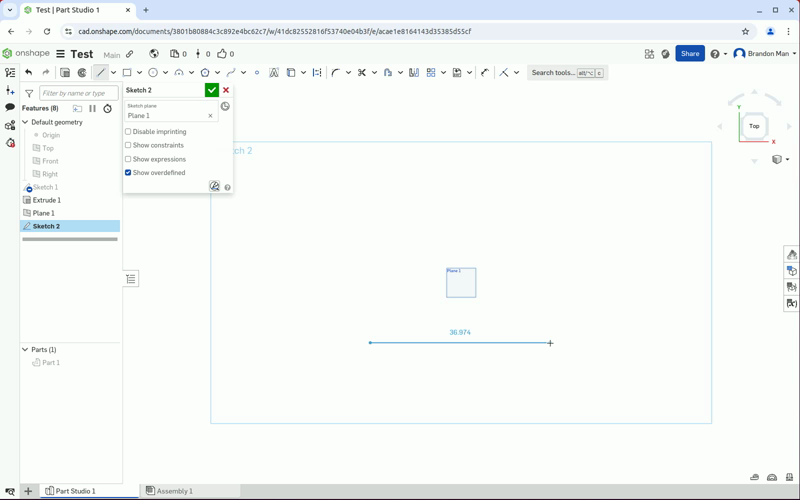
click(550, 342)
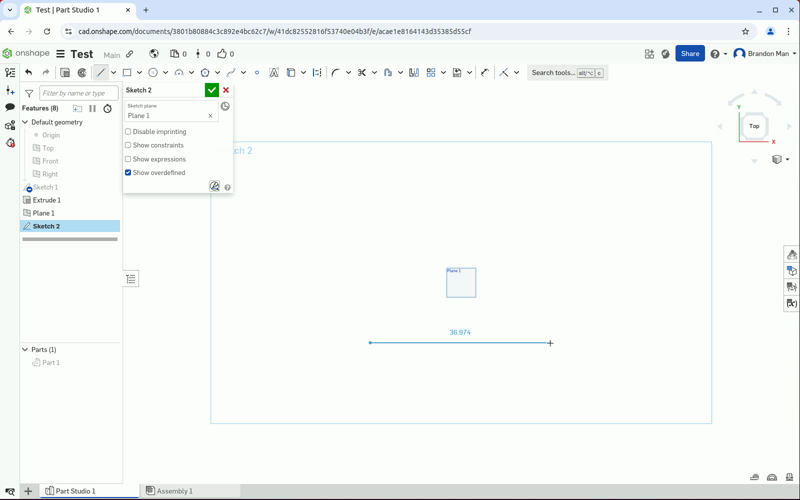
key_up(shift)
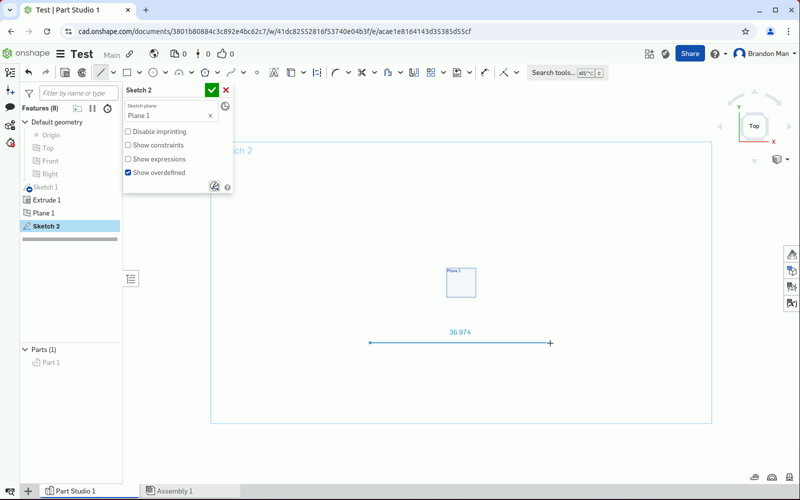
key_down(shift)
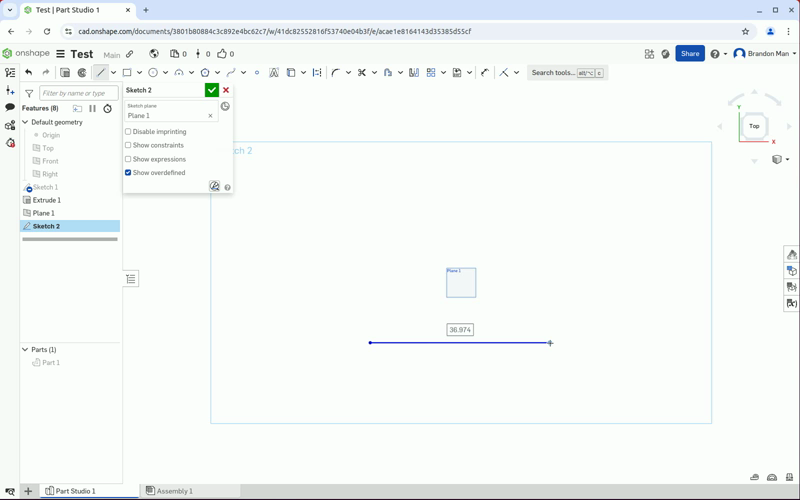
mouse_move(550, 223)
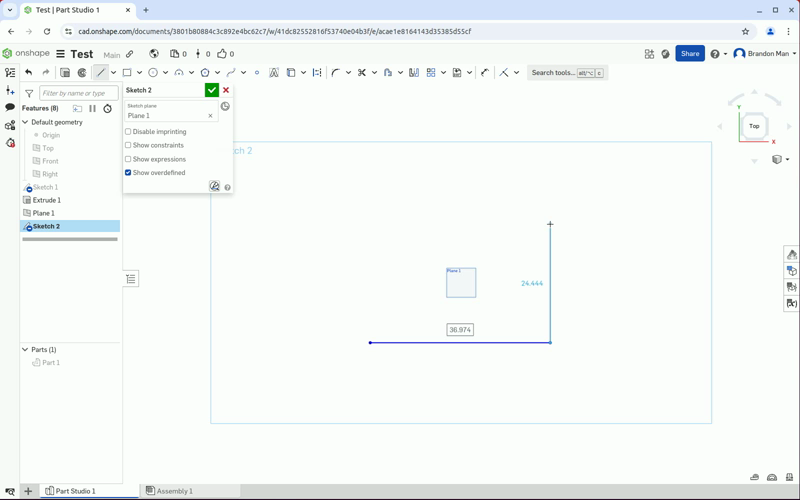
click(550, 223)
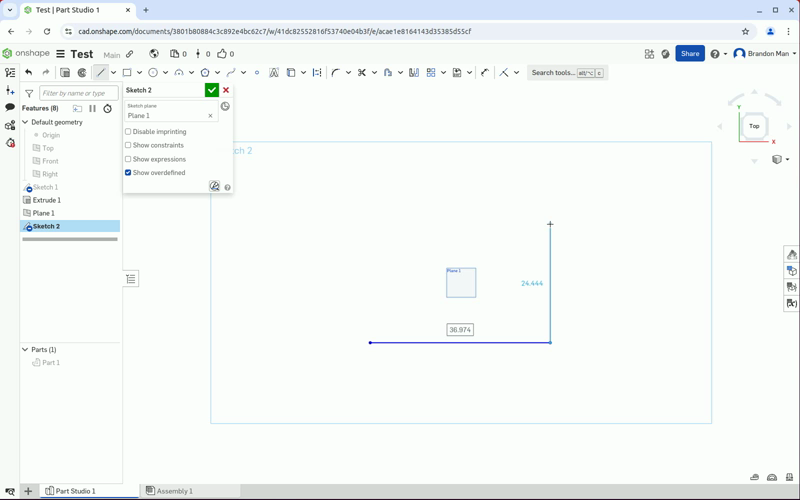
key_up(shift)
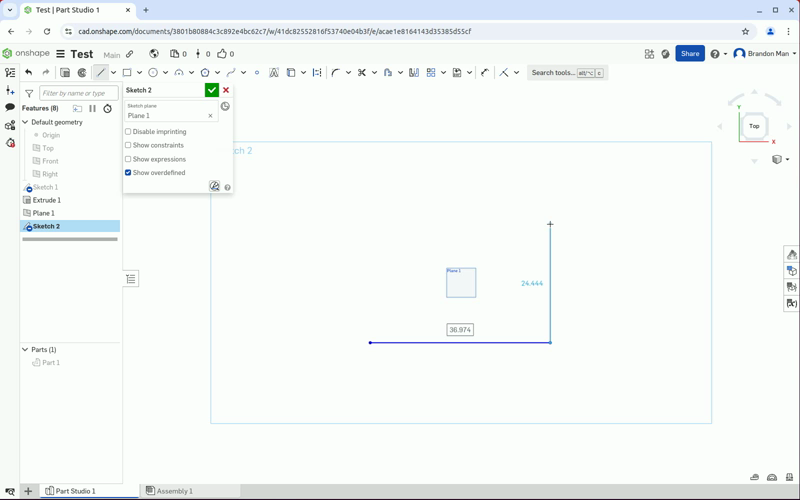
key_down(shift)
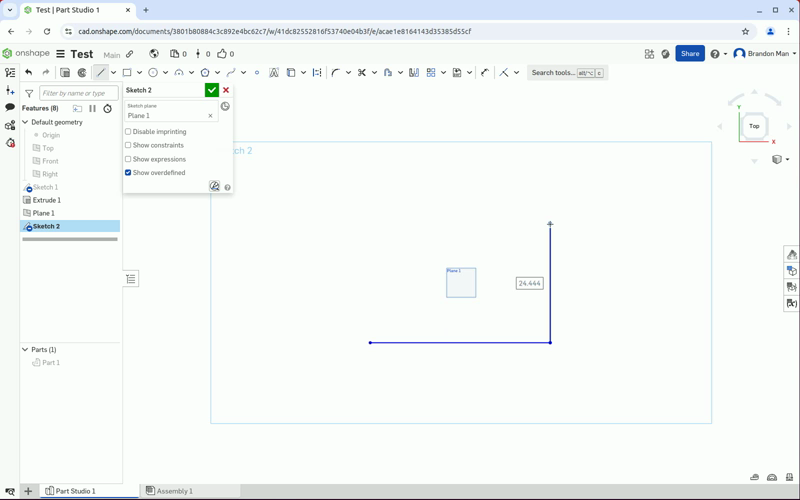
mouse_move(370, 223)
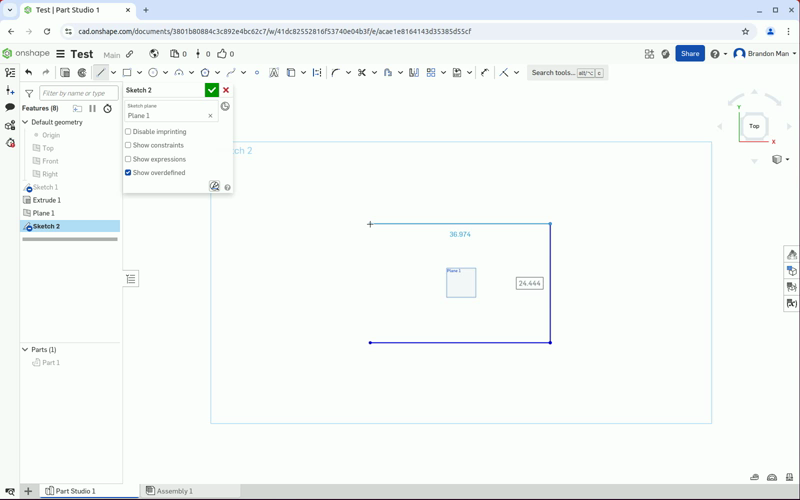
click(370, 223)
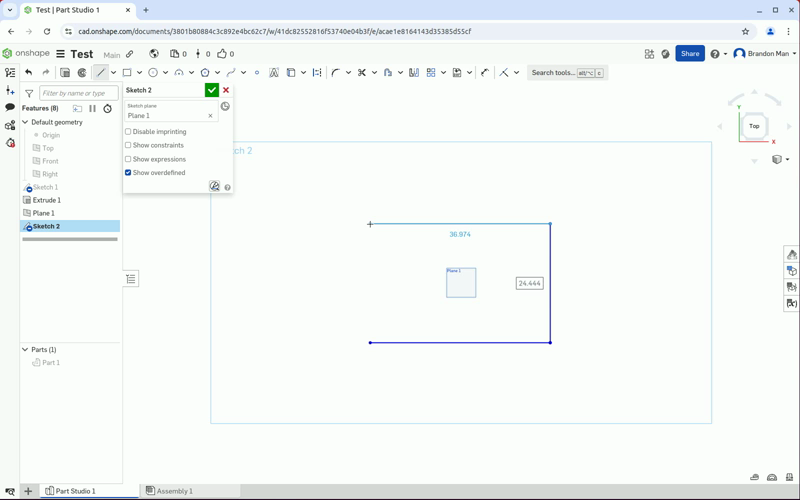
key_up(shift)
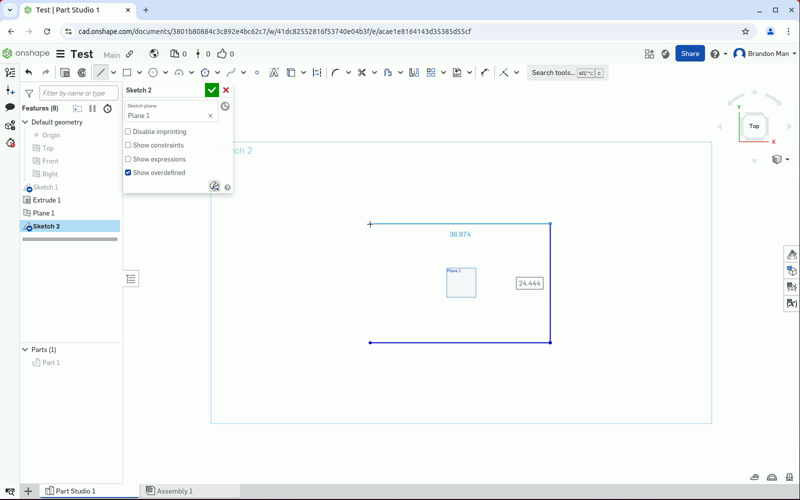
key_down(shift)
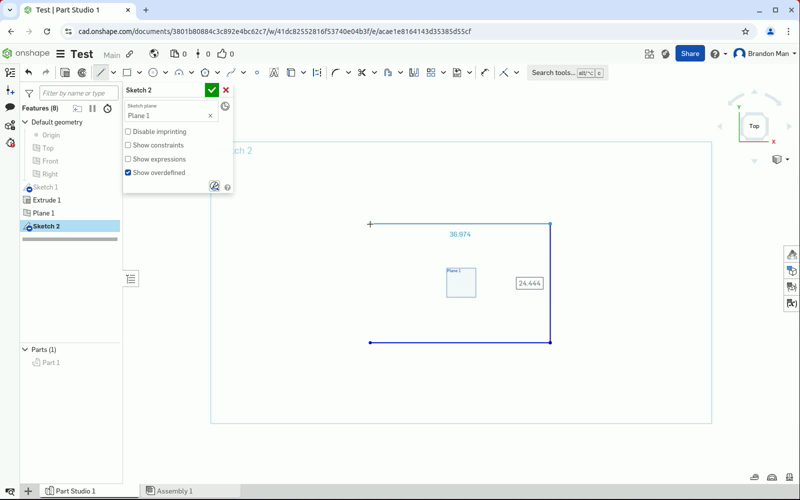
mouse_move(370, 342)
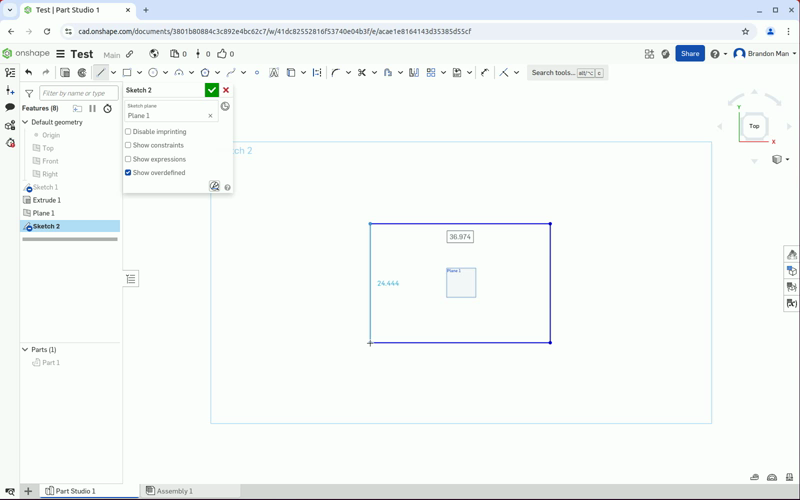
key_up(shift)
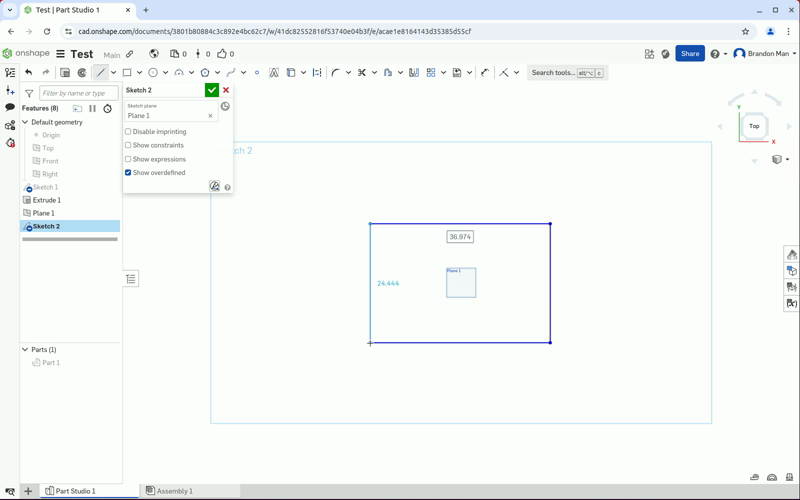
click(370, 342)
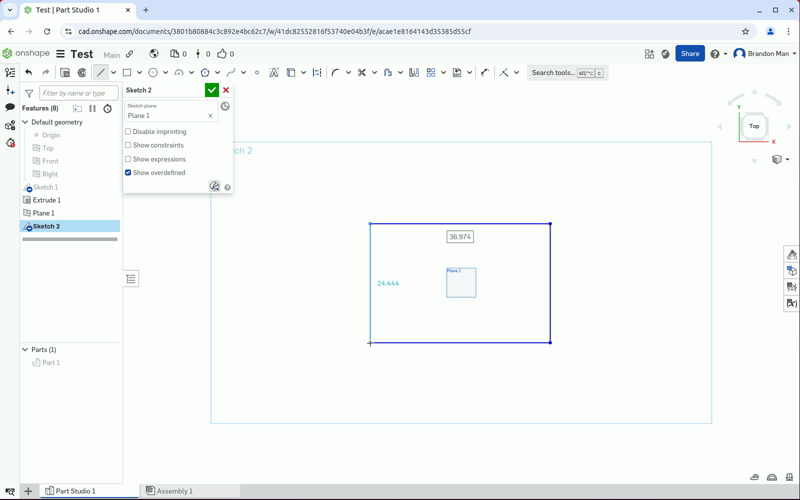
key(esc)
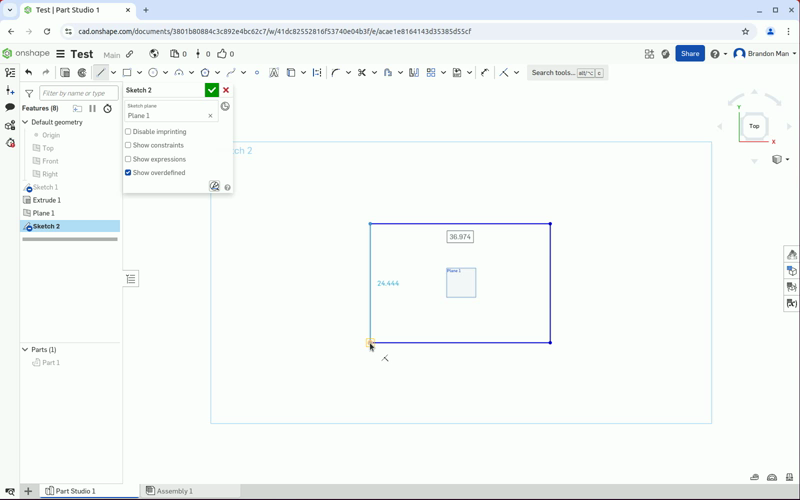
mouse_move(526, 307)
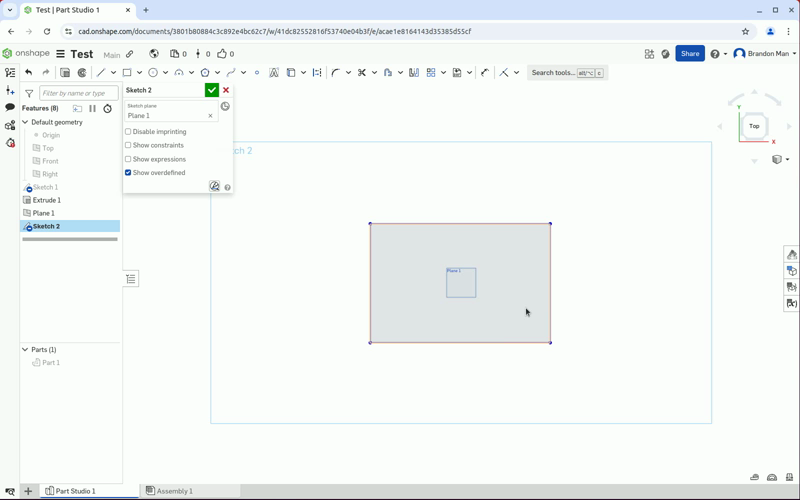
click(526, 307)
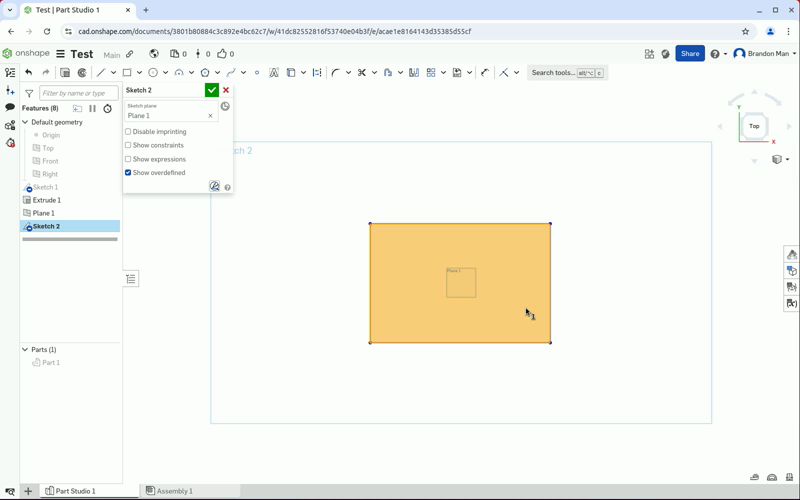
mouse_move(73, 352)
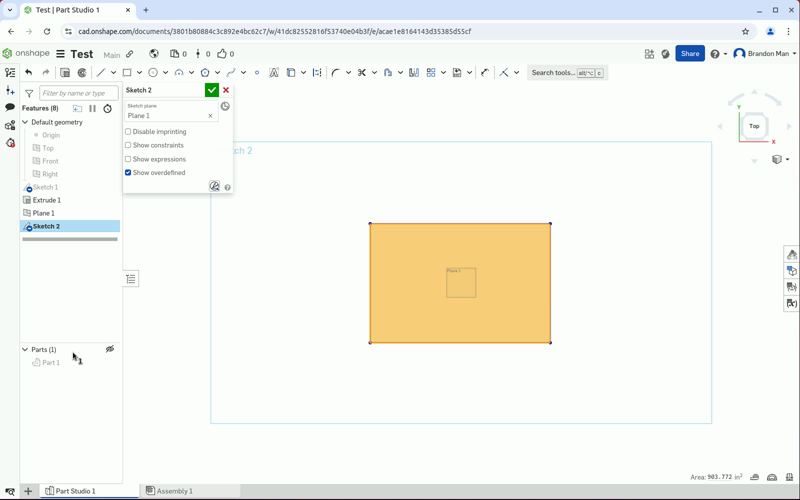
key(shift+y)
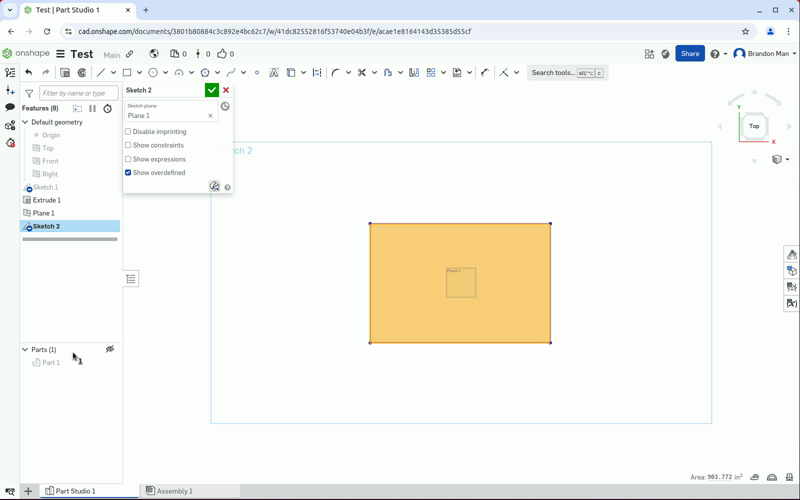
key(shift+e)
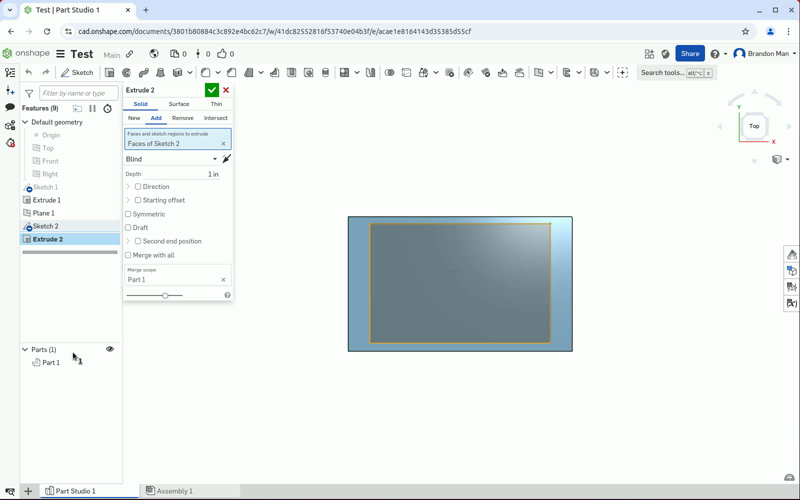
mouse_move(143, 106)
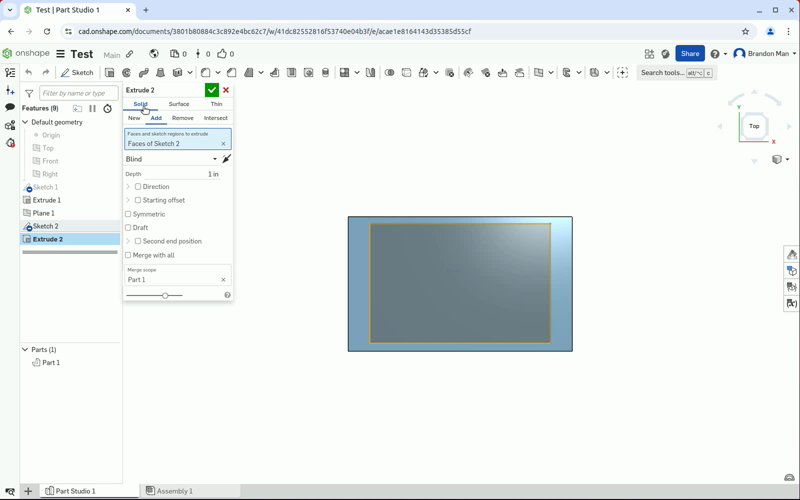
click(143, 106)
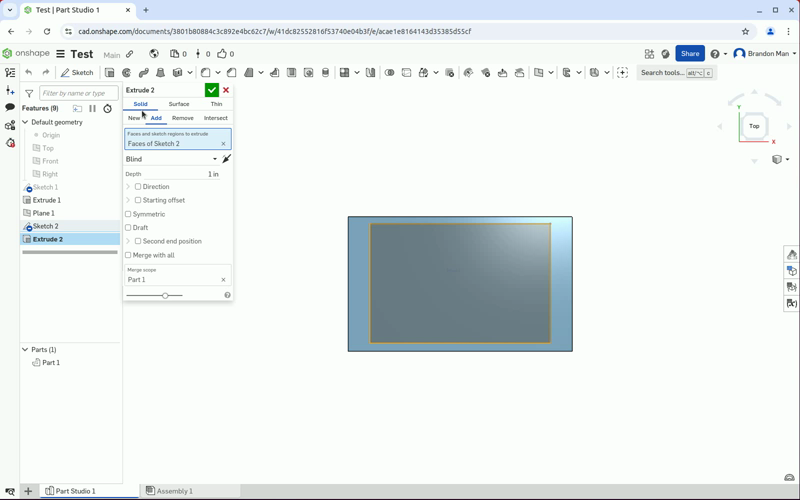
mouse_move(137, 120)
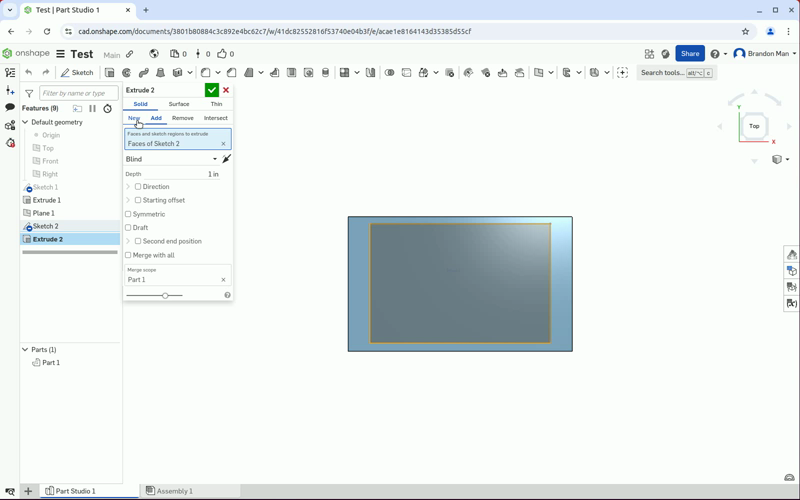
click(137, 120)
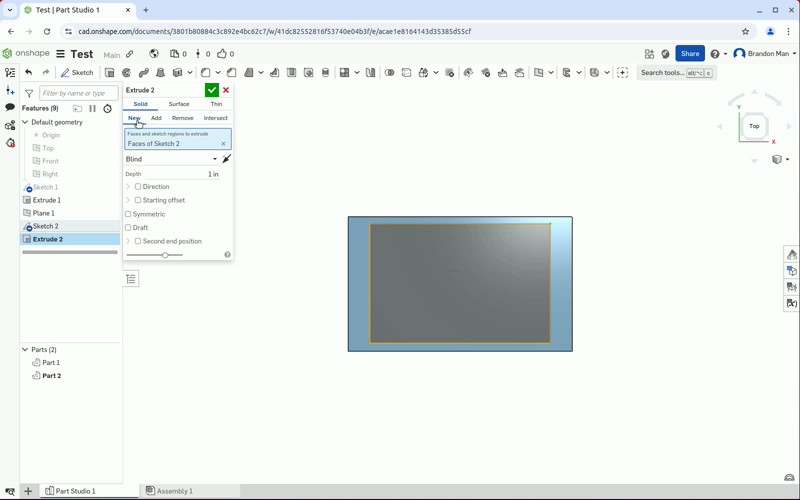
key(tab, 4)
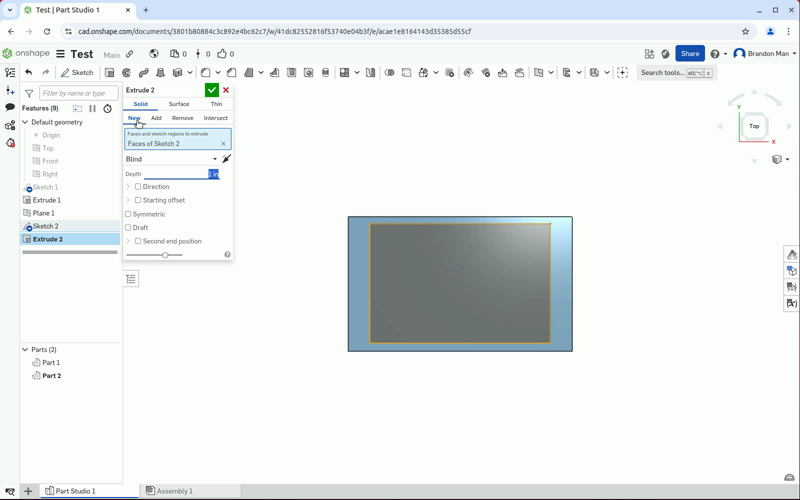
text(2.889)
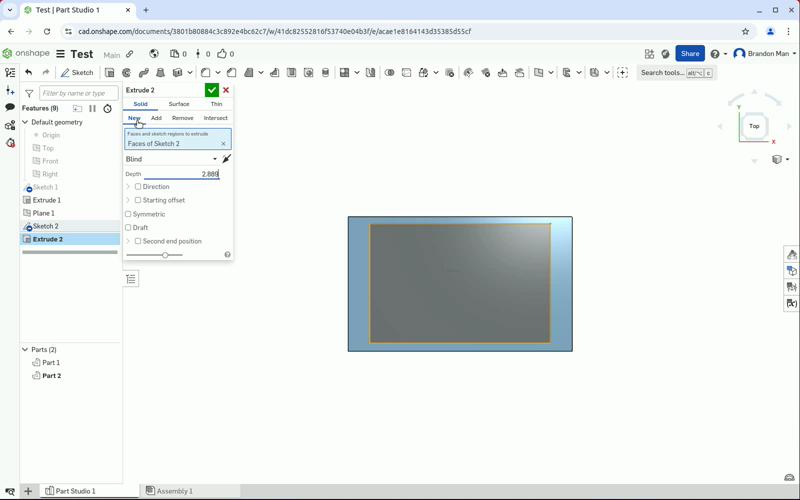
key(enter)
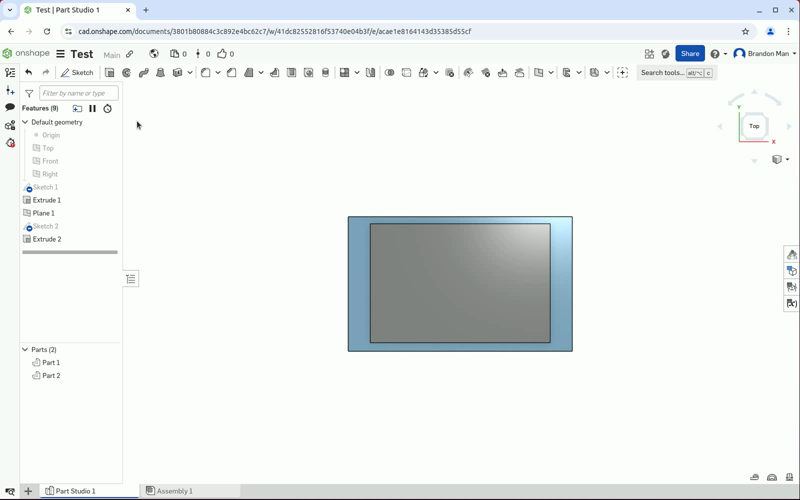
key(shift+h)
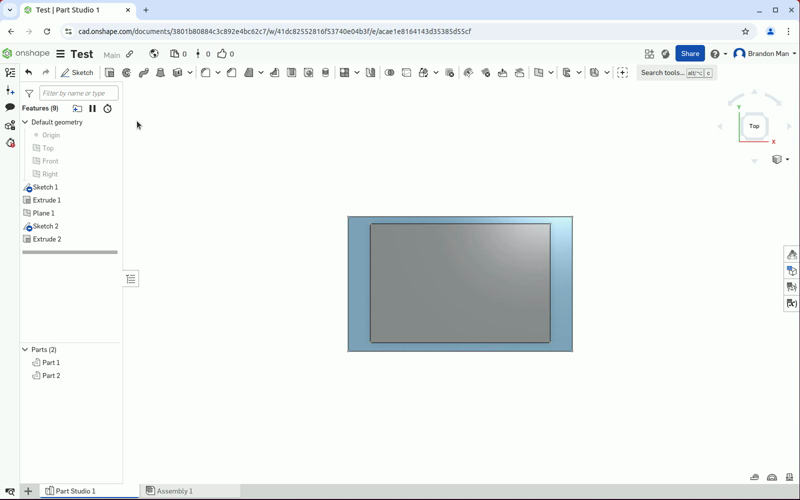
key(shift+h)
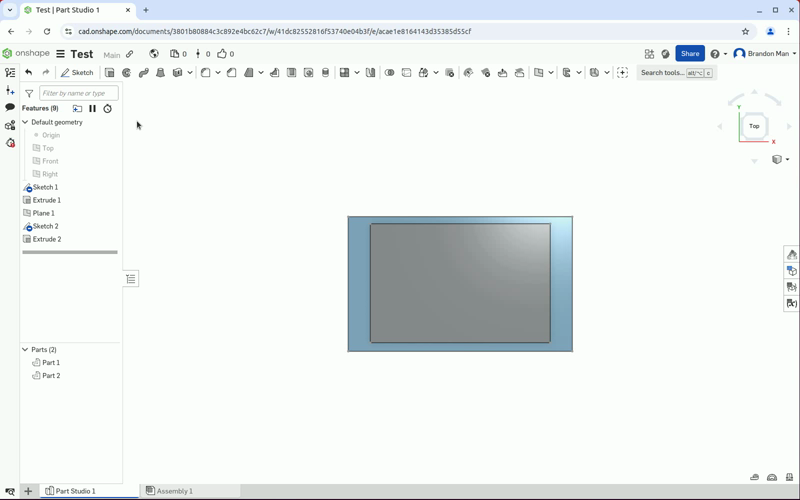
key(shift+7)
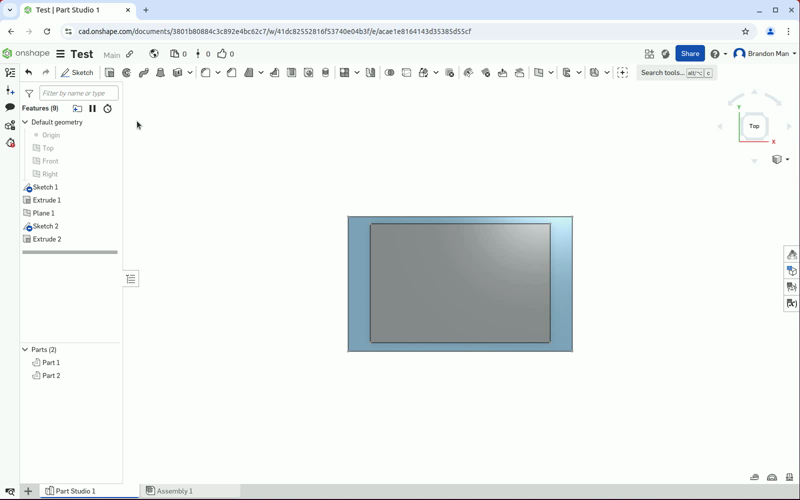
key(up, 3)
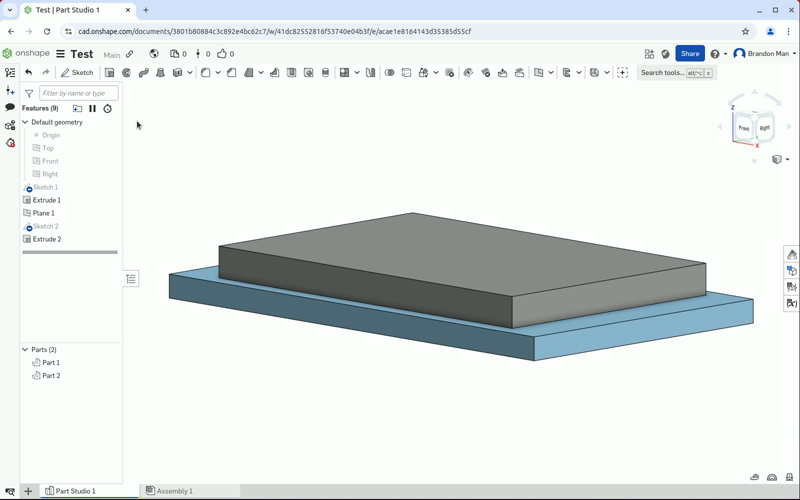
key(left, 3)
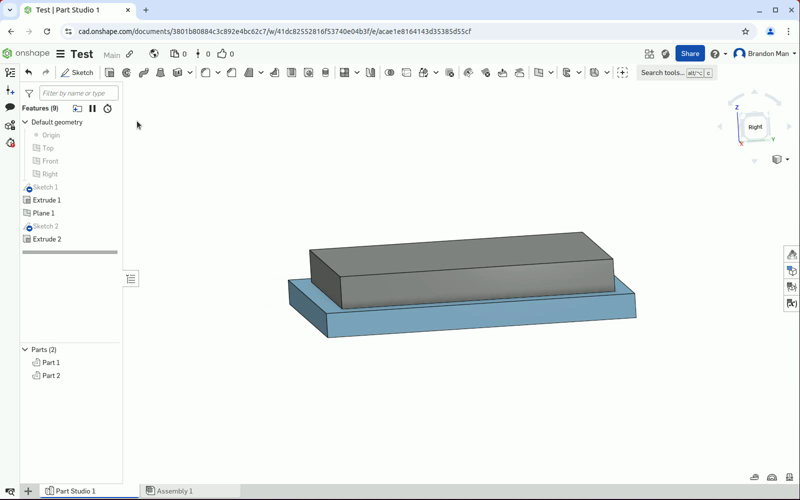
key(right, 3)
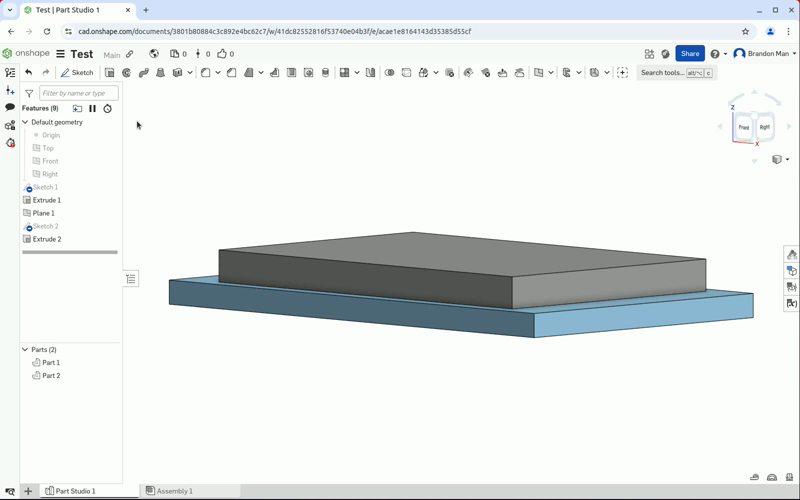
key(down, 3)
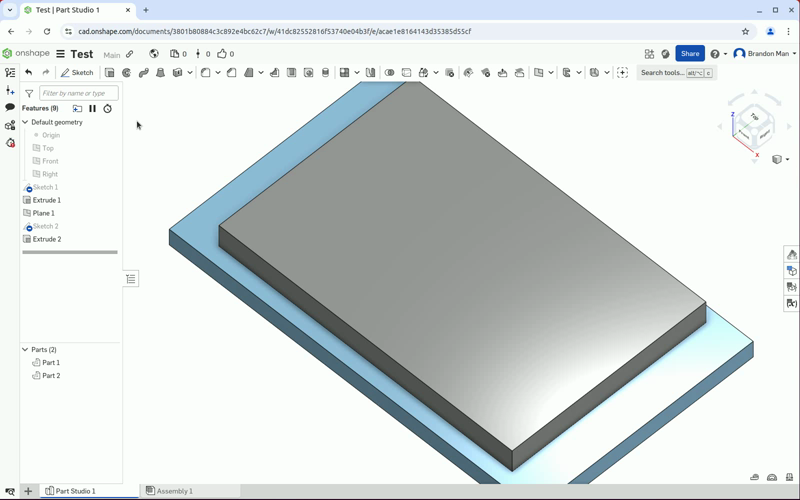
mouse_move(73, 189)
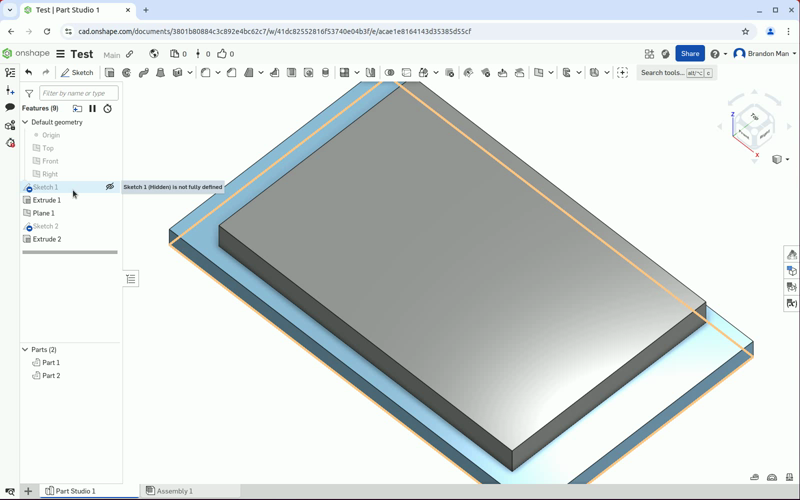
click(73, 189)